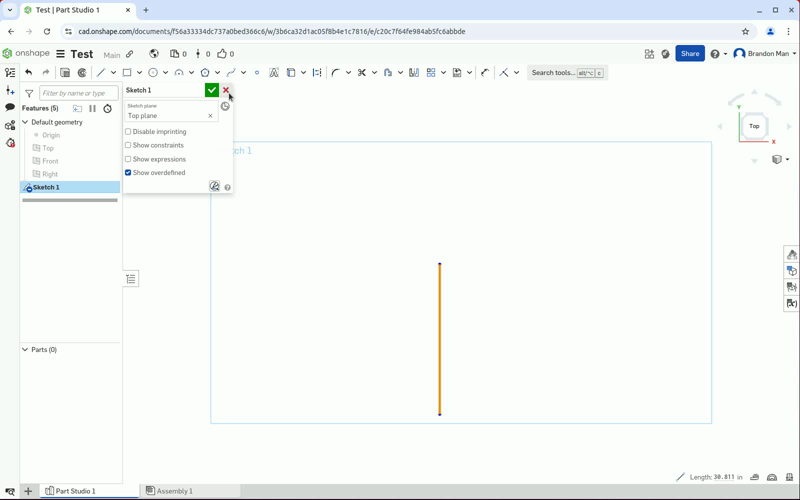
key(shift+h)
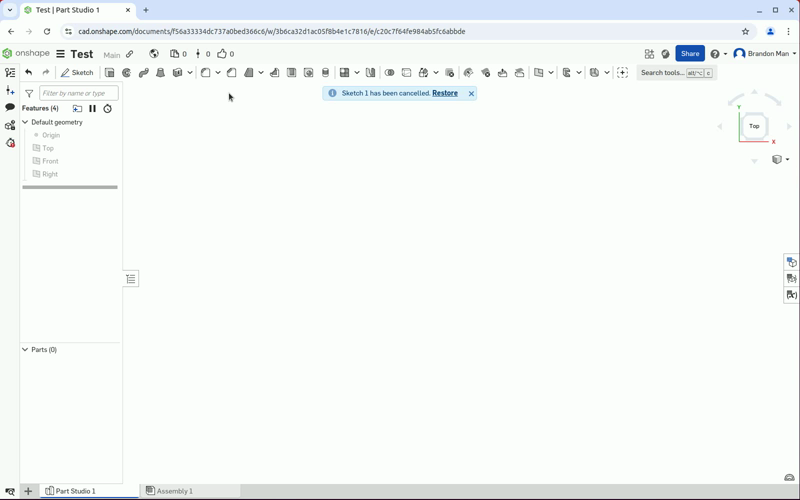
mouse_move(73, 352)
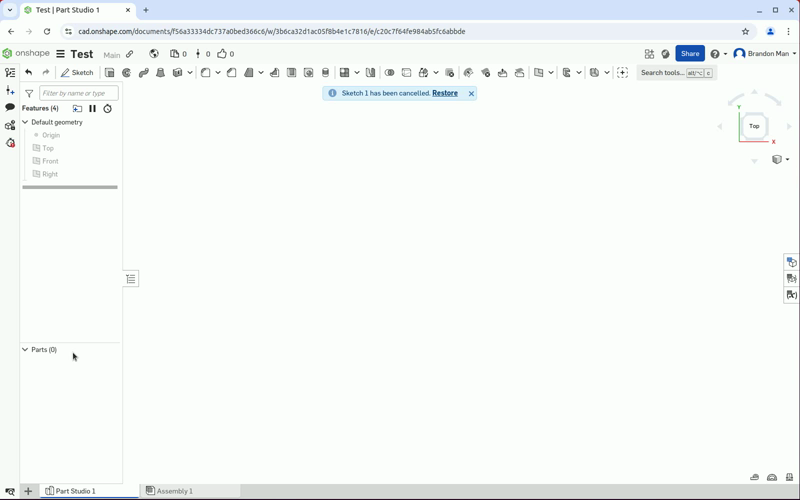
key(y)
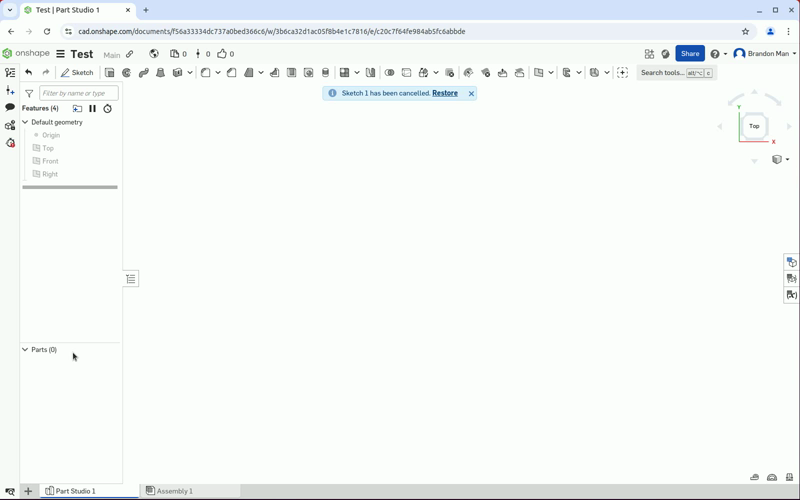
key(shift+p)
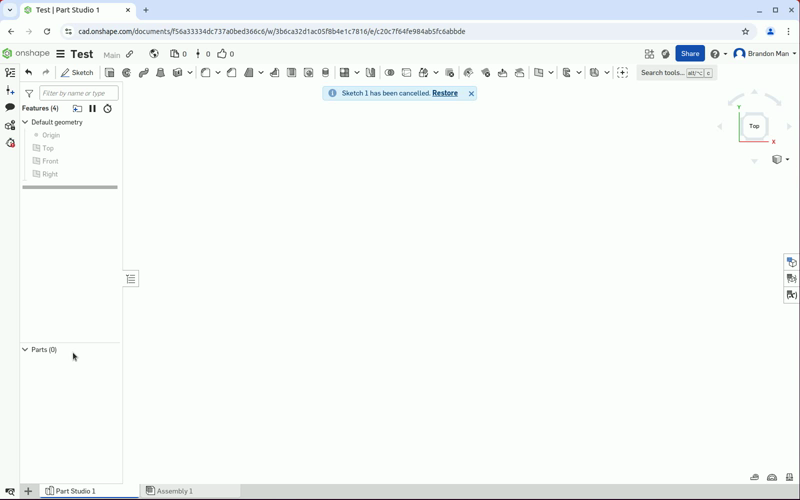
key(space)
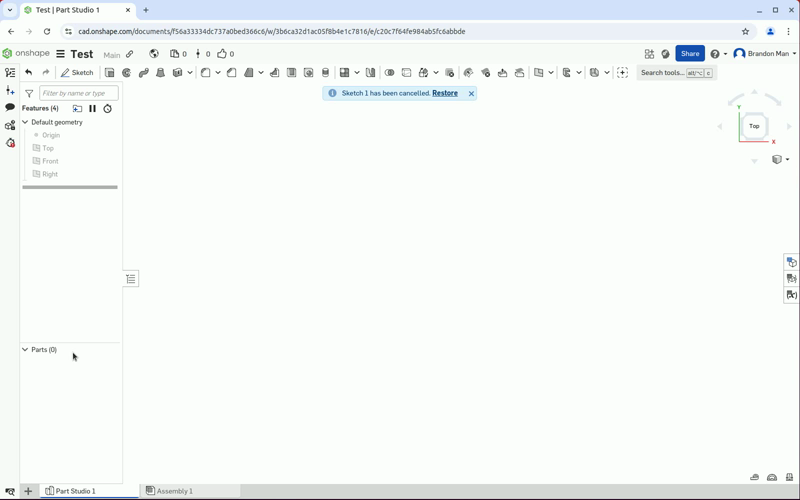
key_down(shift)
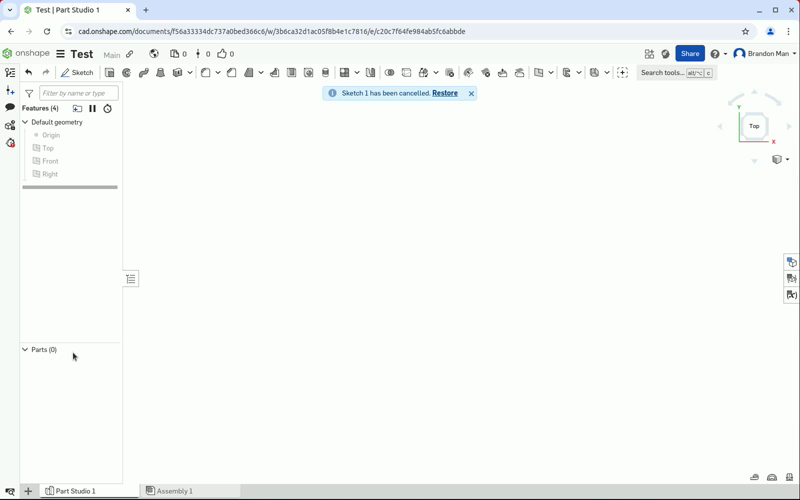
key(up)
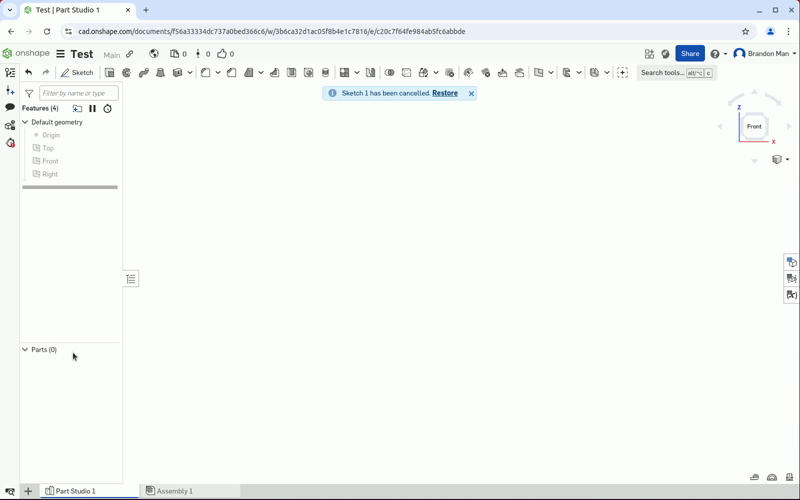
key_up(shift)
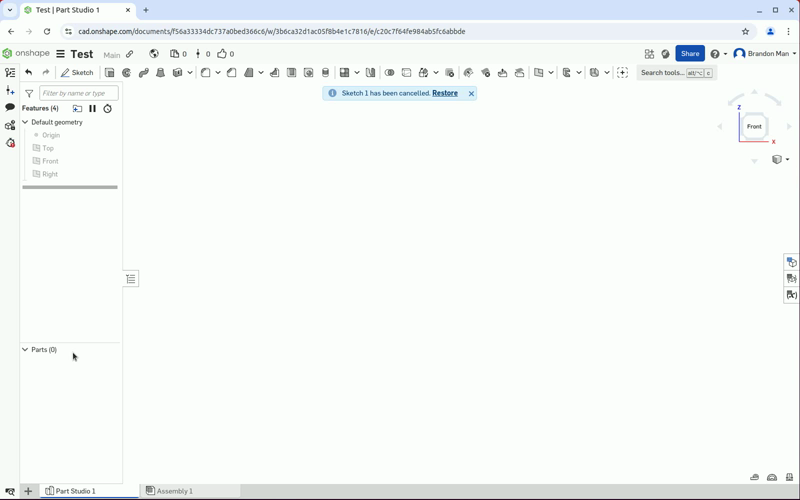
mouse_move(73, 352)
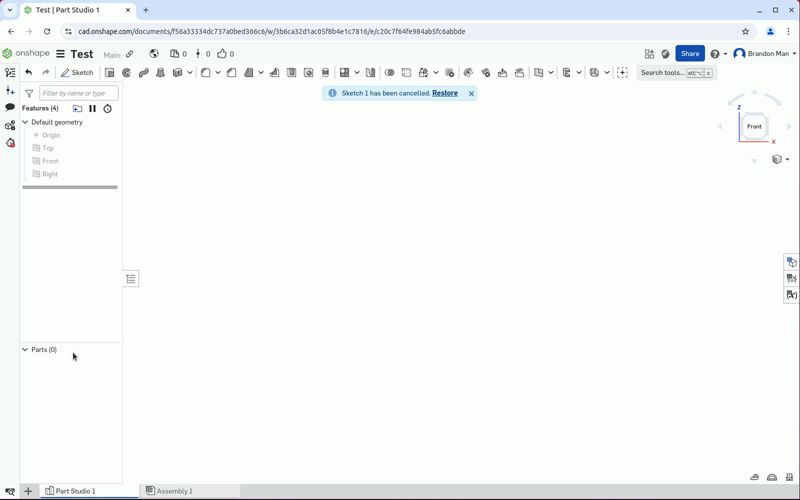
key(shift+y)
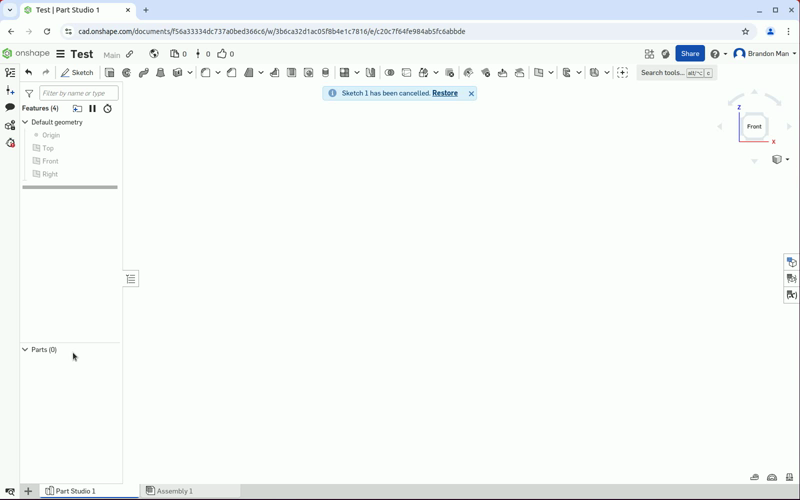
key(shift+s)
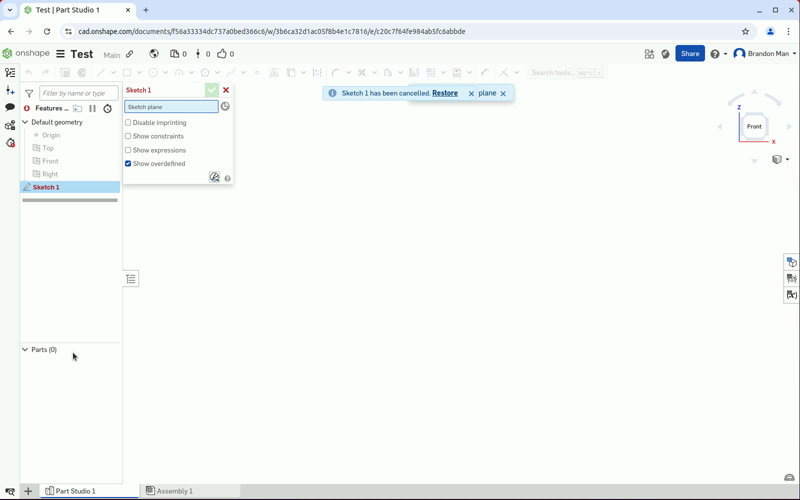
mouse_move(73, 163)
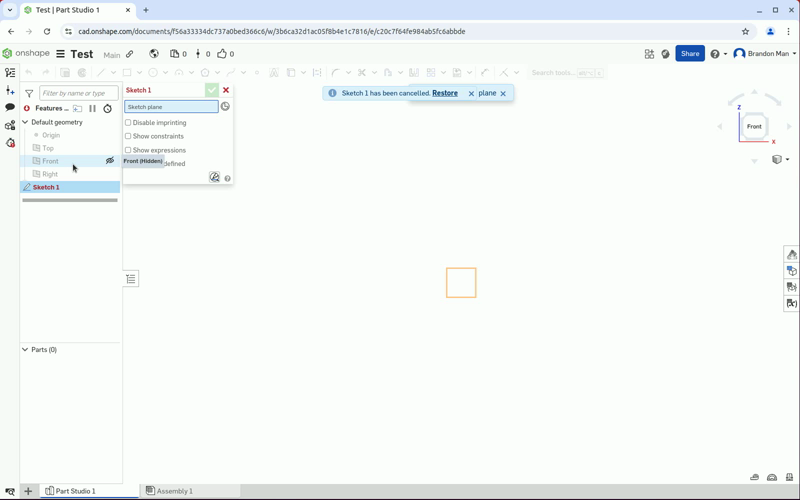
click(73, 163)
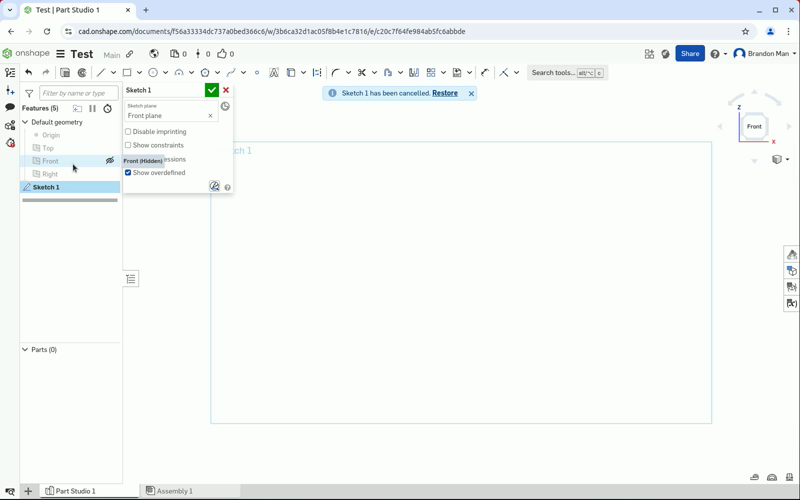
mouse_move(73, 352)
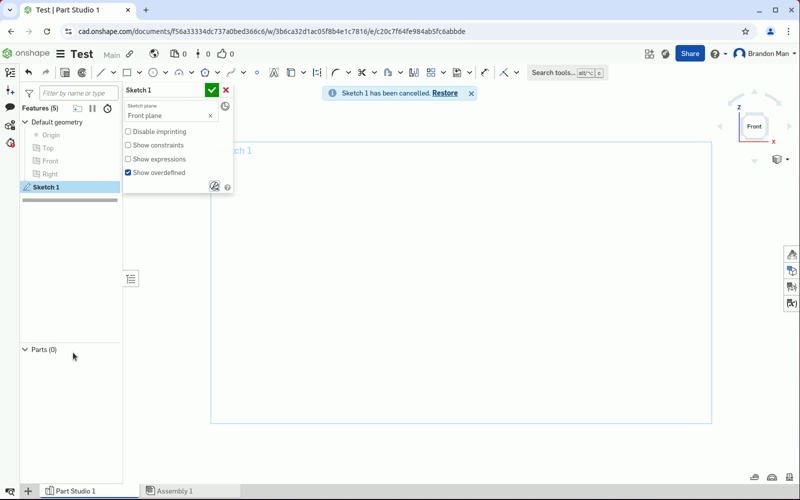
key(y)
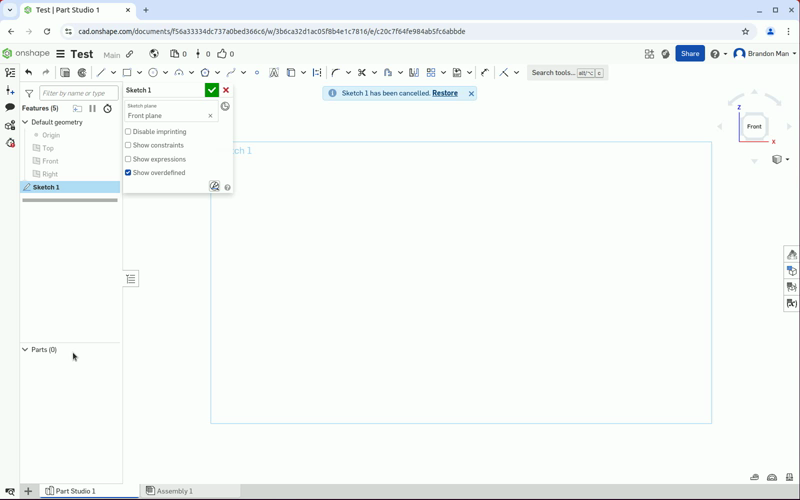
key(l)
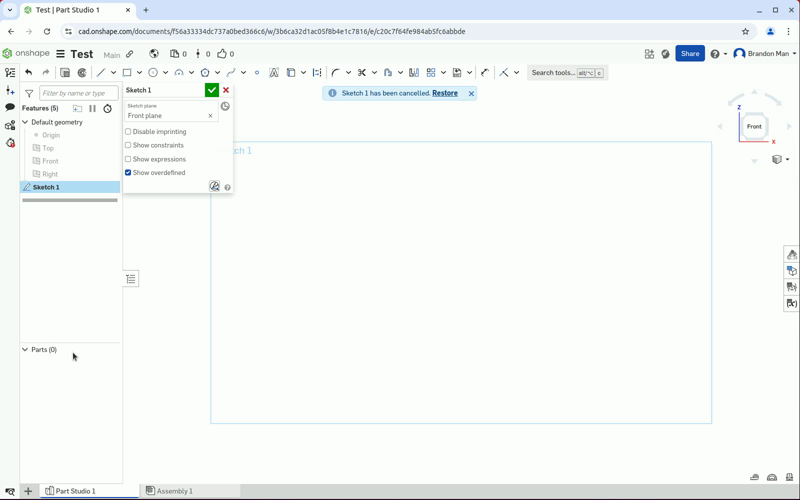
key_down(shift)
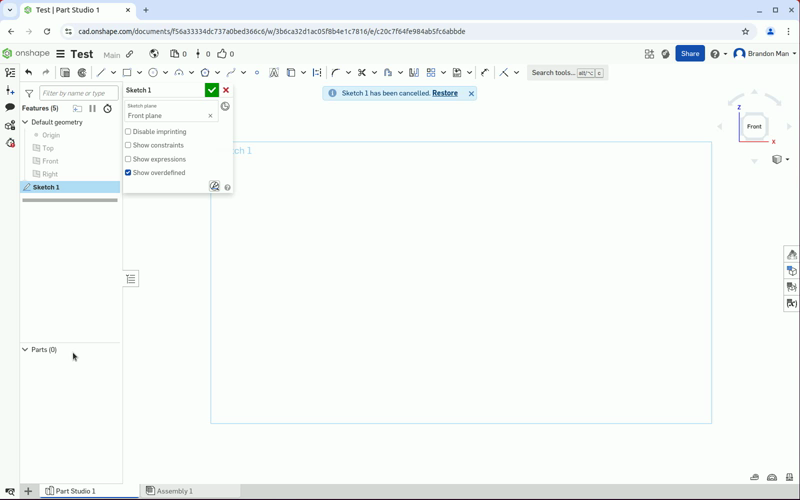
mouse_move(460, 282)
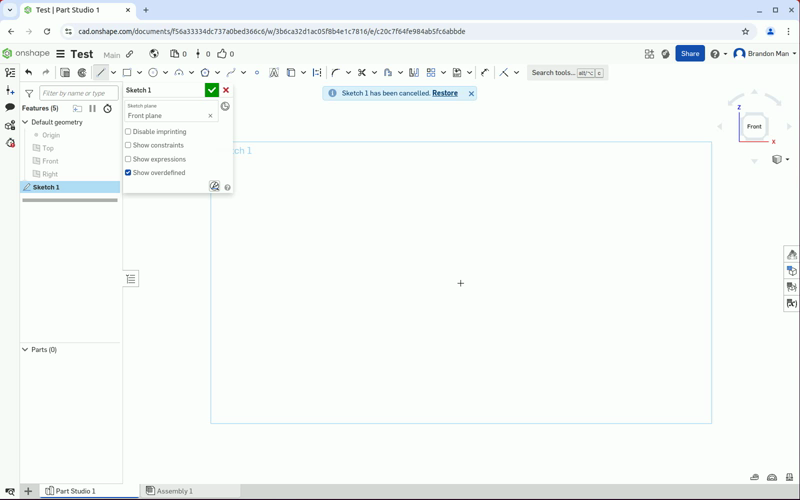
click(460, 282)
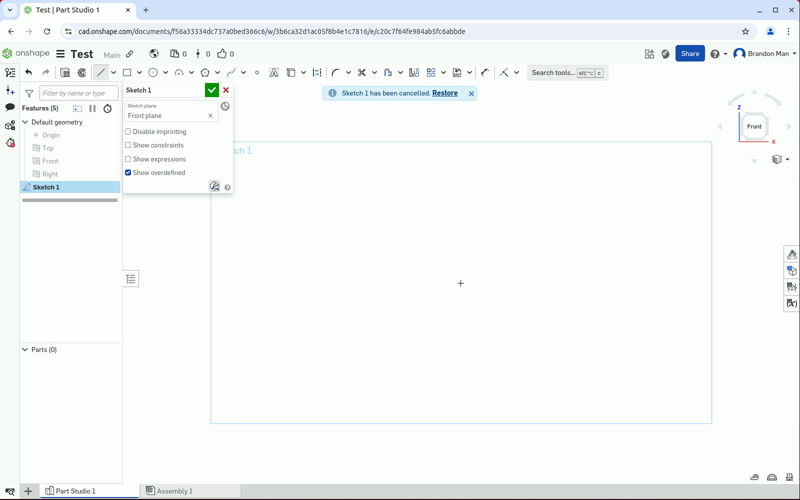
key_up(shift)
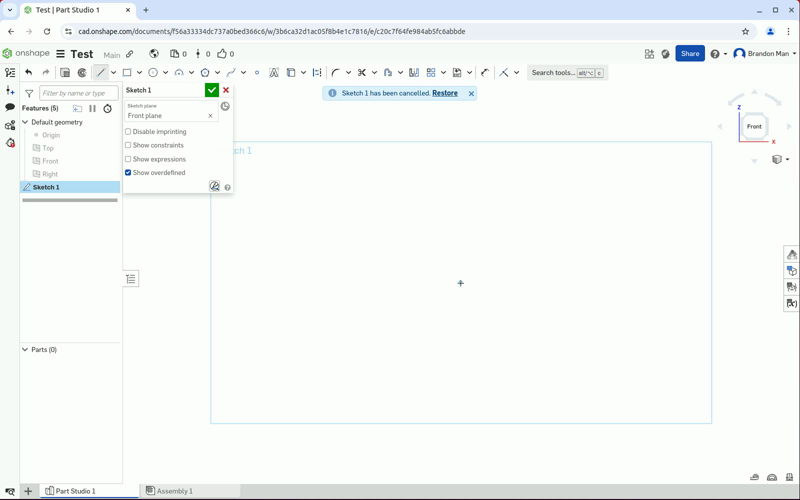
key_down(shift)
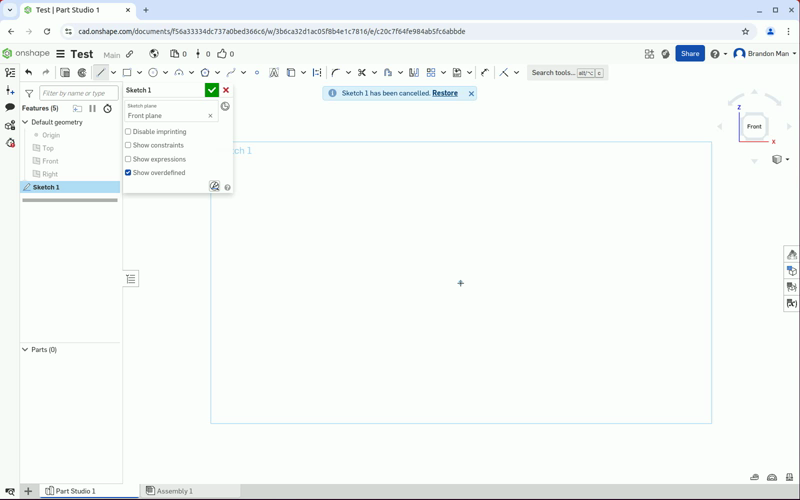
mouse_move(573, 282)
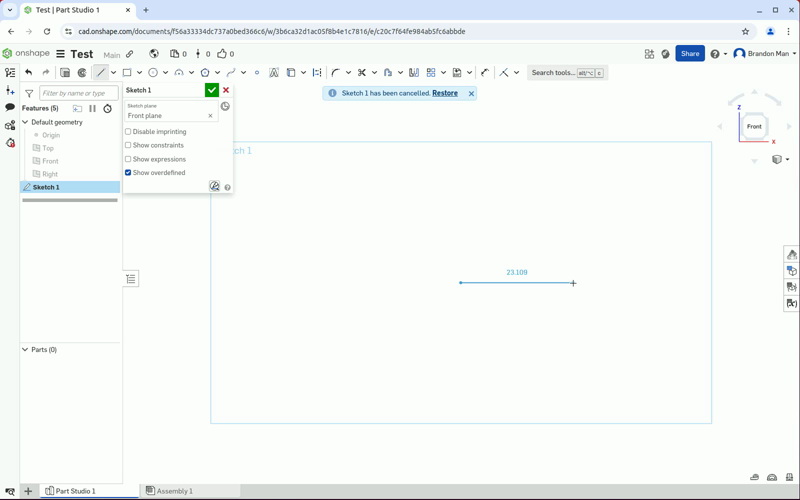
click(573, 282)
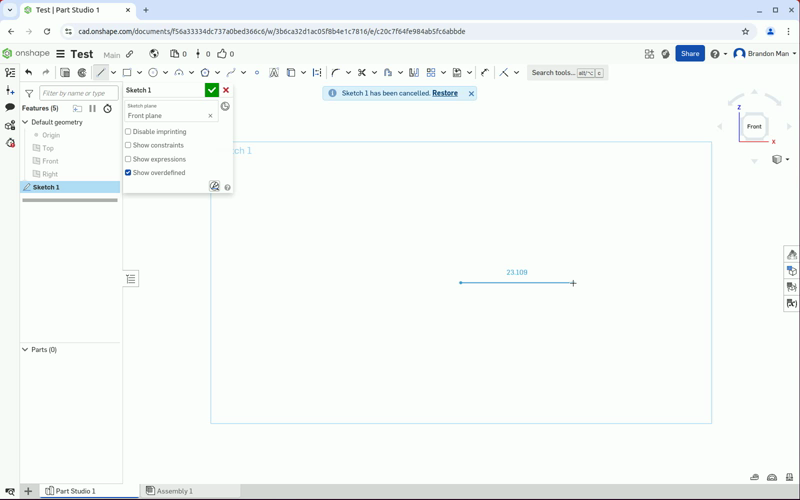
key_up(shift)
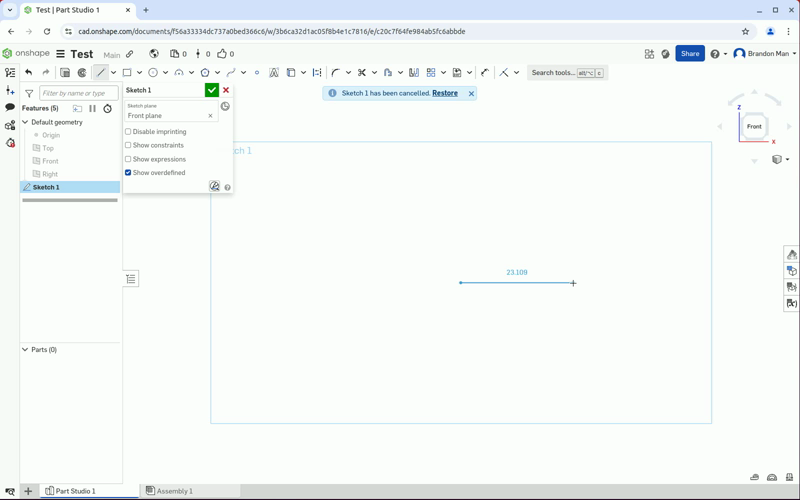
key_down(shift)
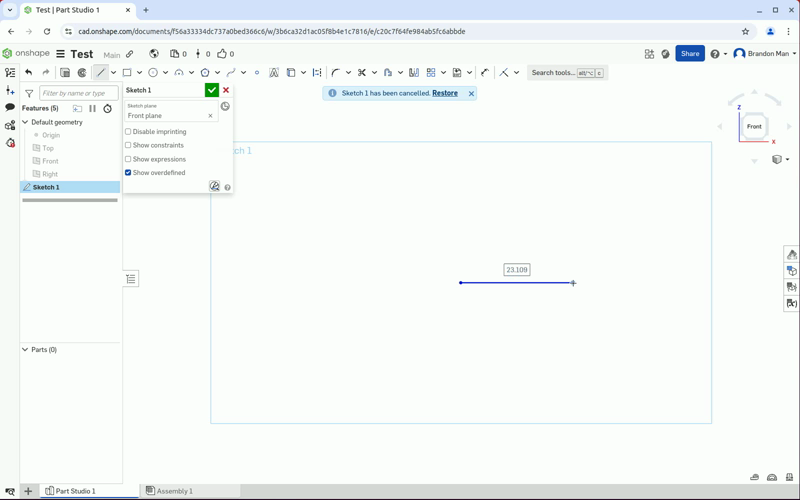
mouse_move(530, 240)
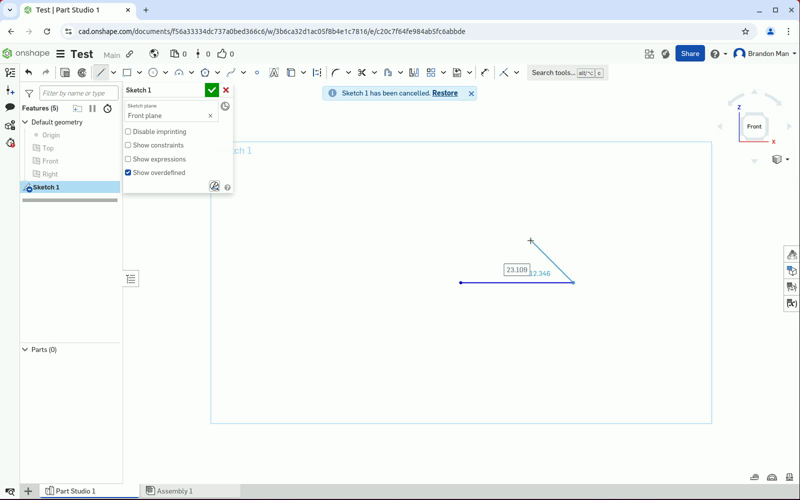
click(530, 240)
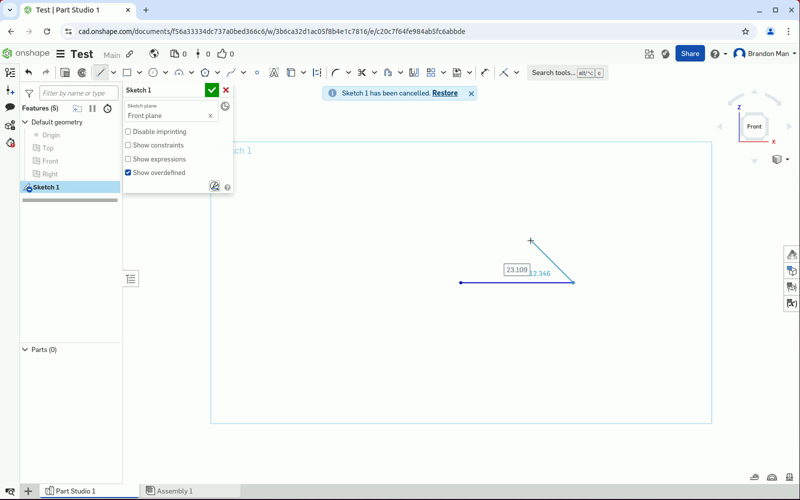
key_up(shift)
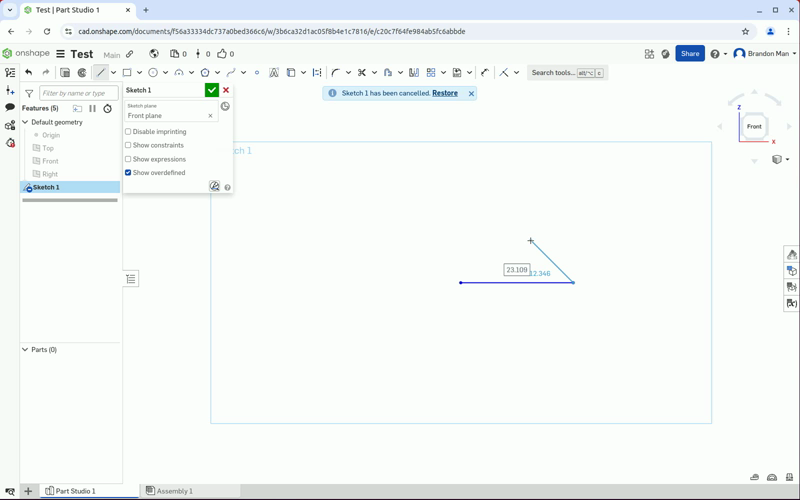
key_down(shift)
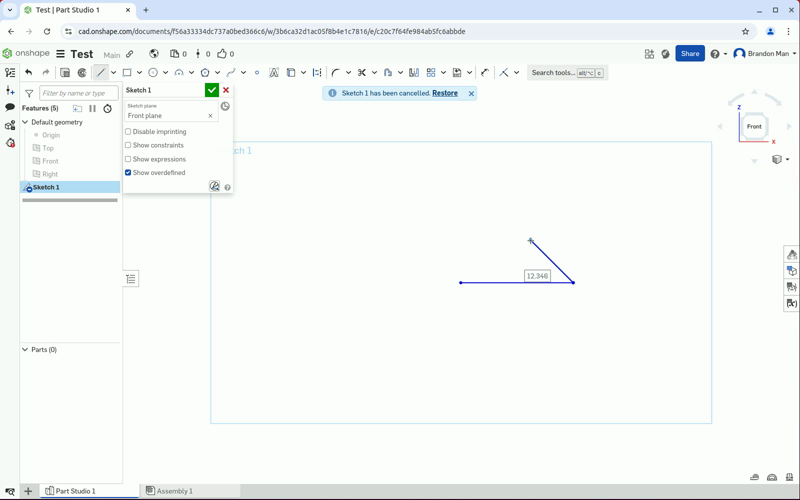
mouse_move(560, 240)
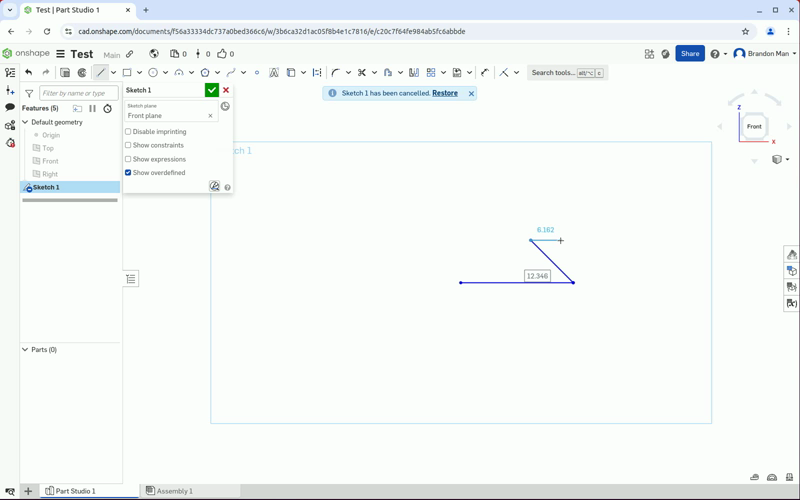
mouse_move(503, 213)
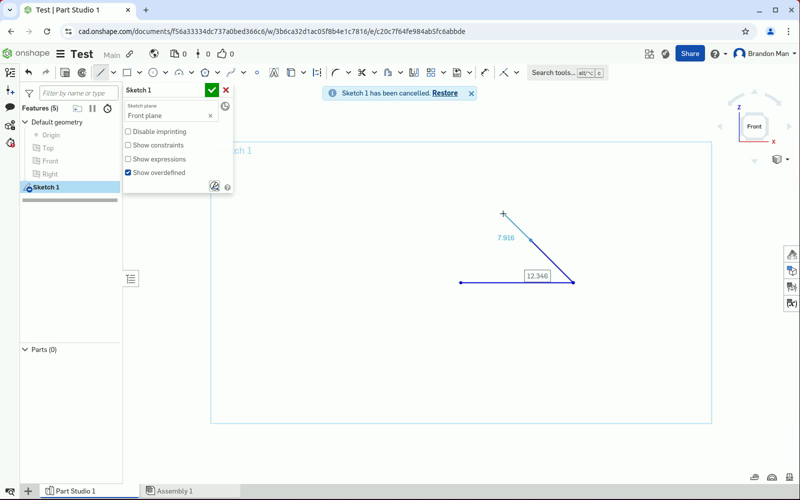
click(503, 213)
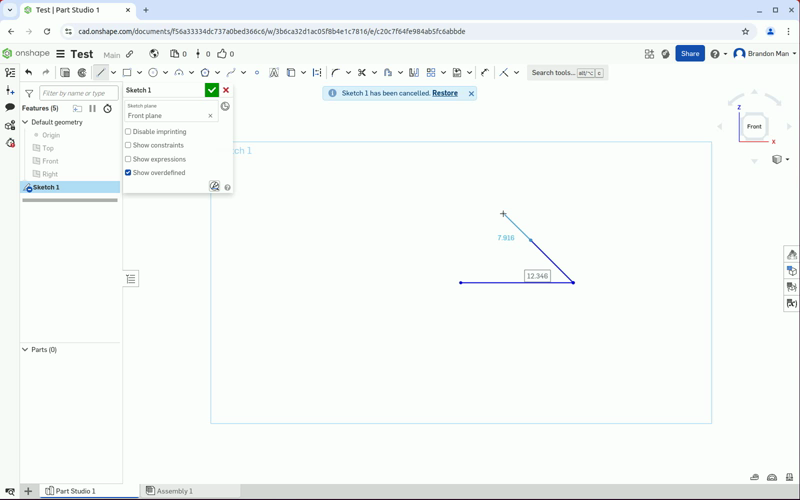
key_up(shift)
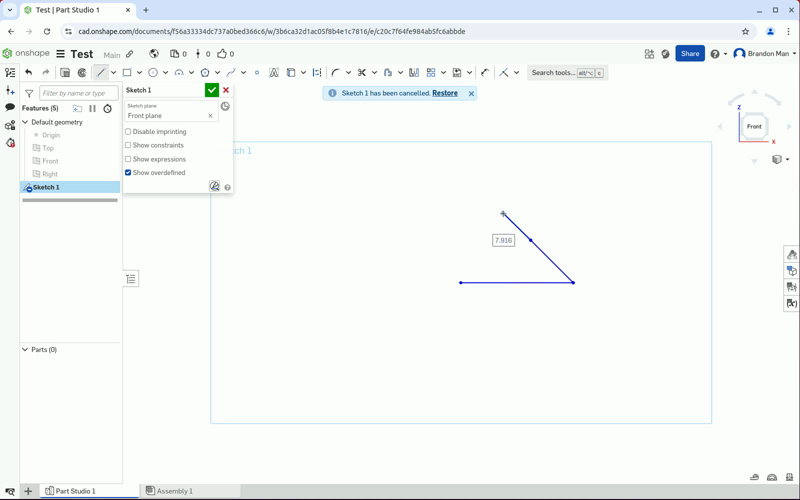
key_down(shift)
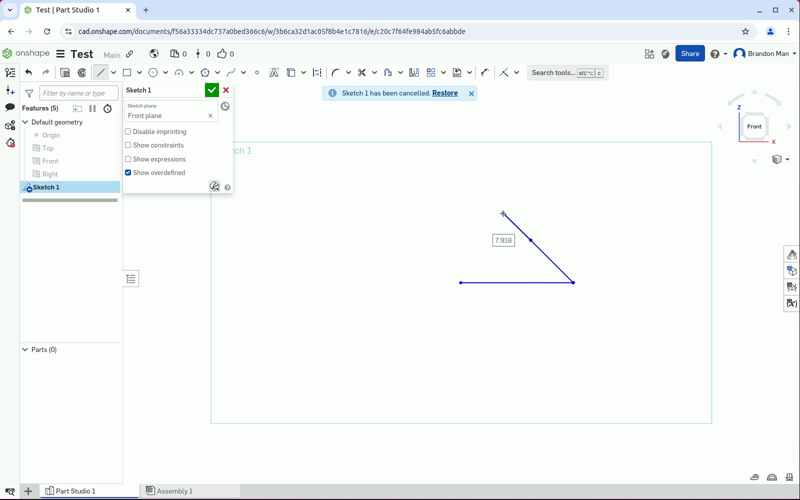
mouse_move(533, 213)
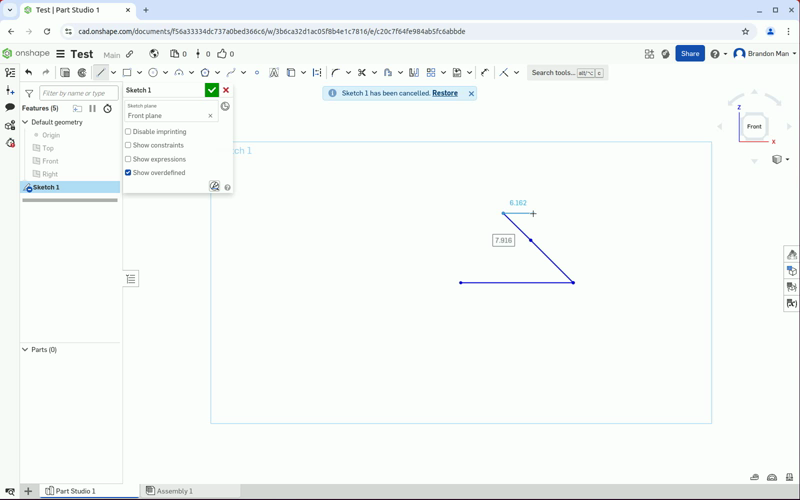
mouse_move(460, 213)
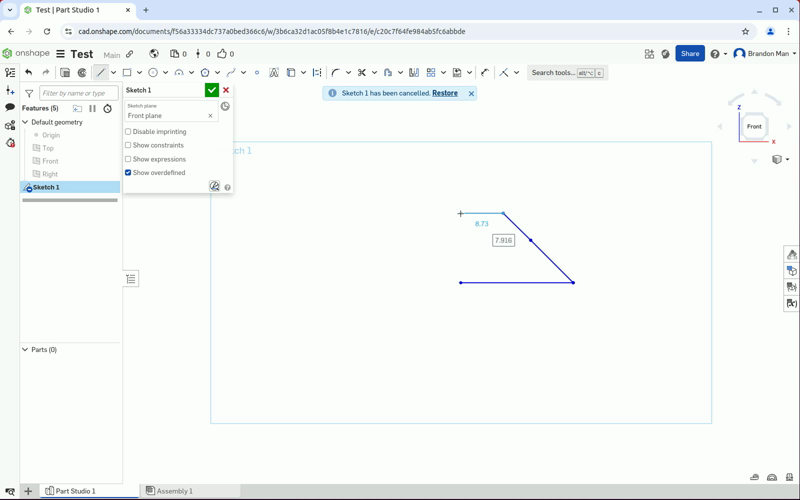
click(460, 213)
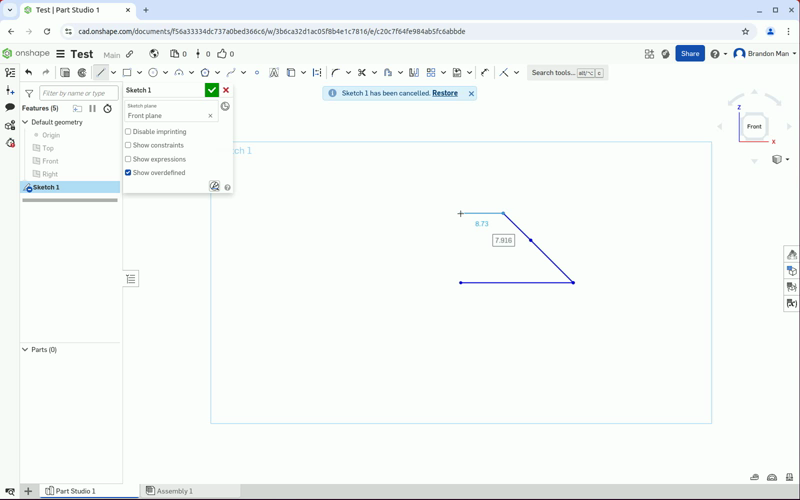
key_up(shift)
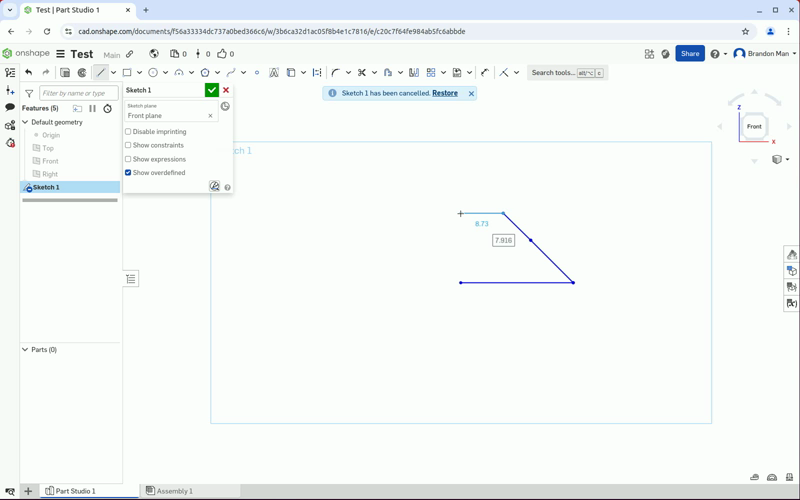
key_down(shift)
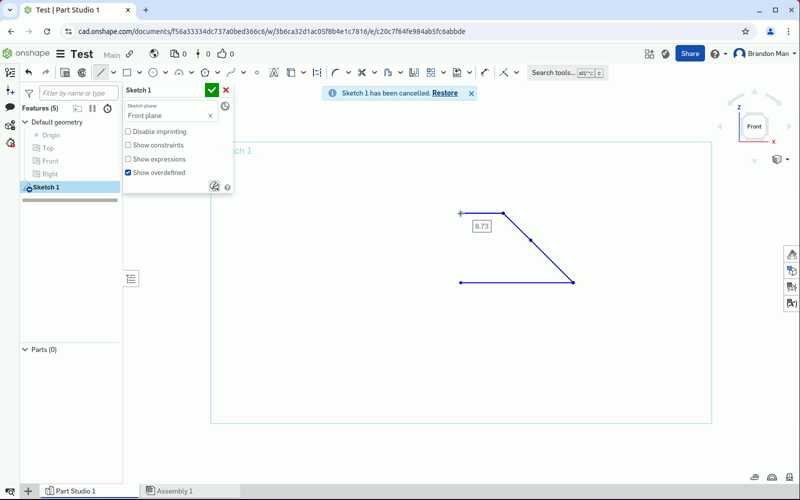
mouse_move(460, 282)
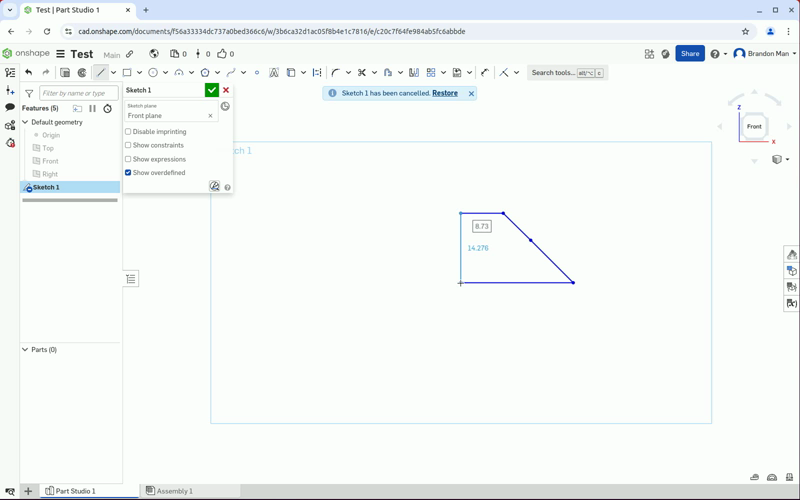
key_up(shift)
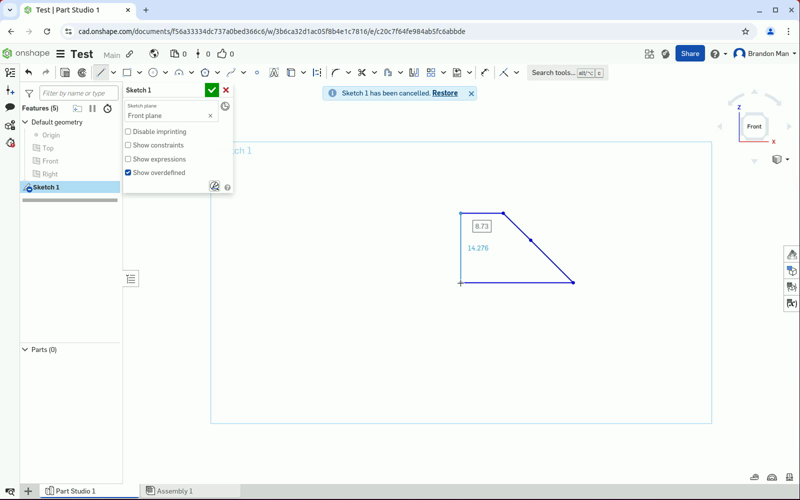
click(460, 282)
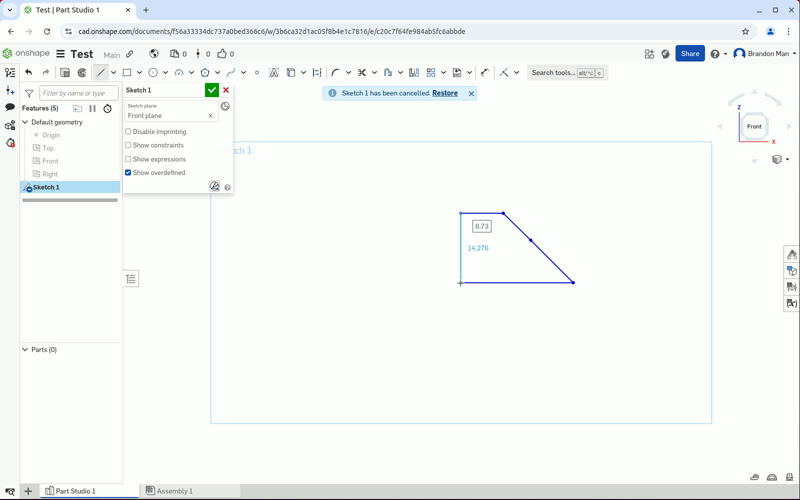
key(esc)
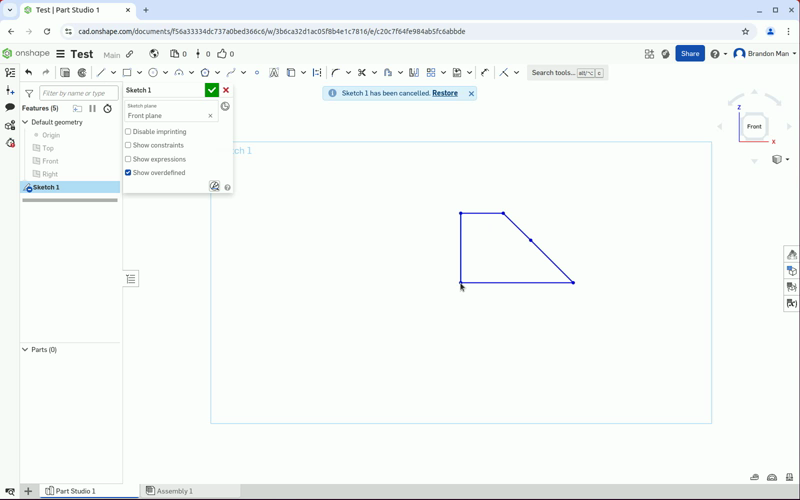
mouse_move(548, 264)
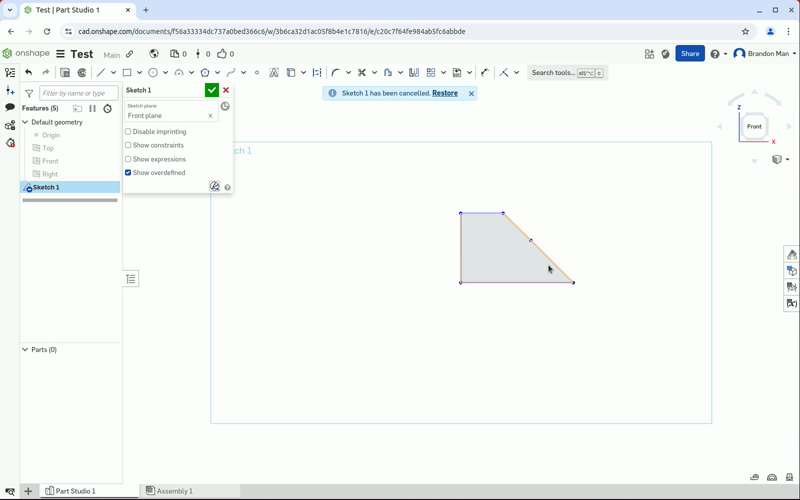
click(548, 264)
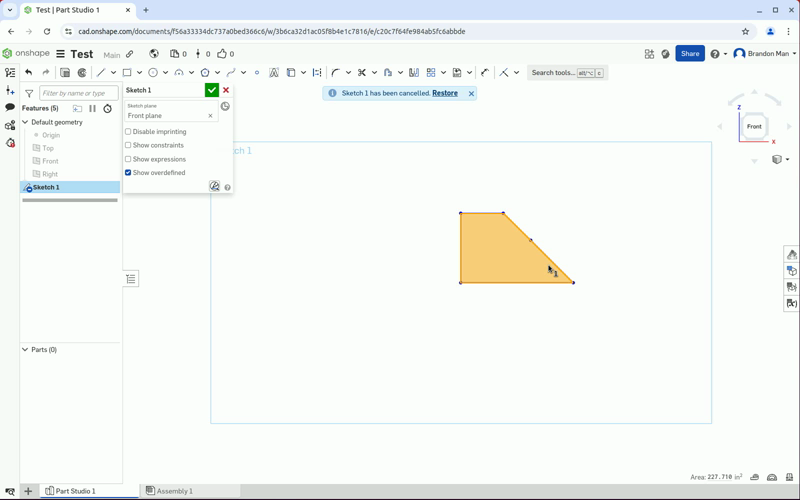
mouse_move(73, 352)
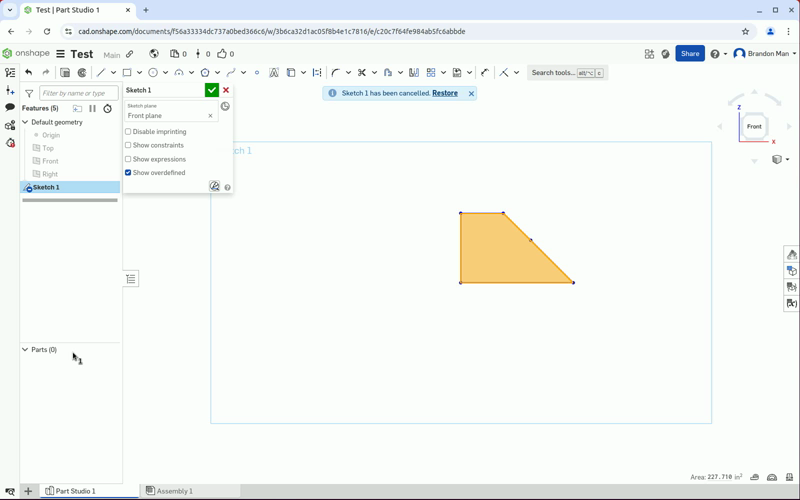
key(shift+y)
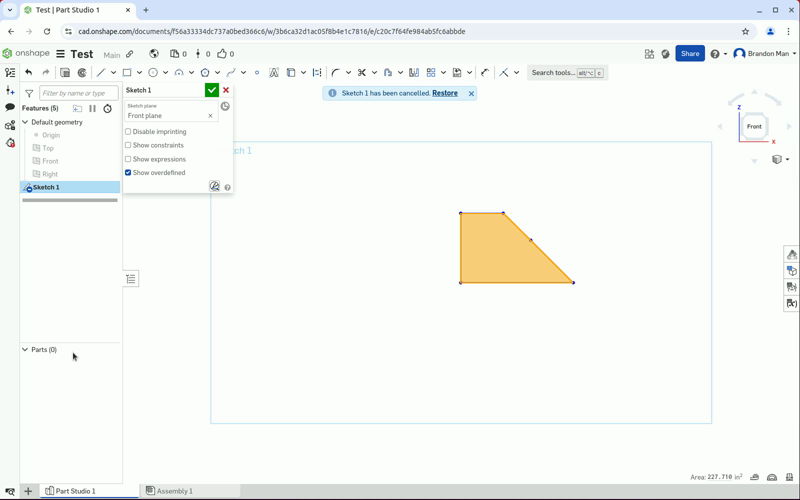
key(shift+e)
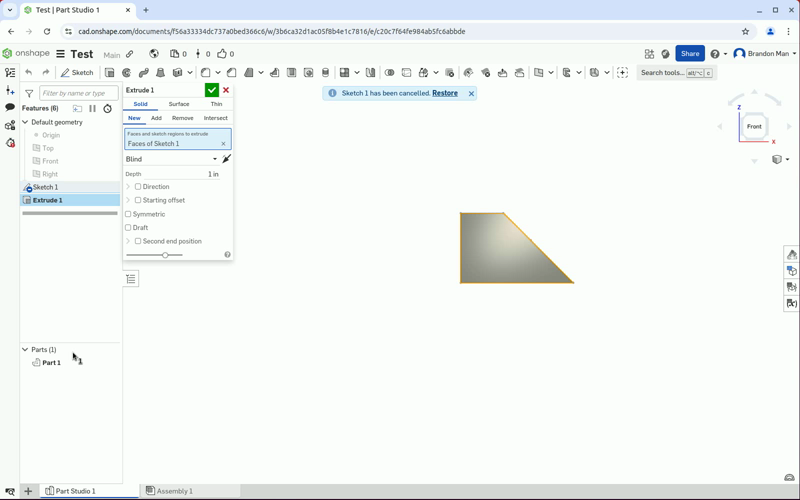
mouse_move(143, 106)
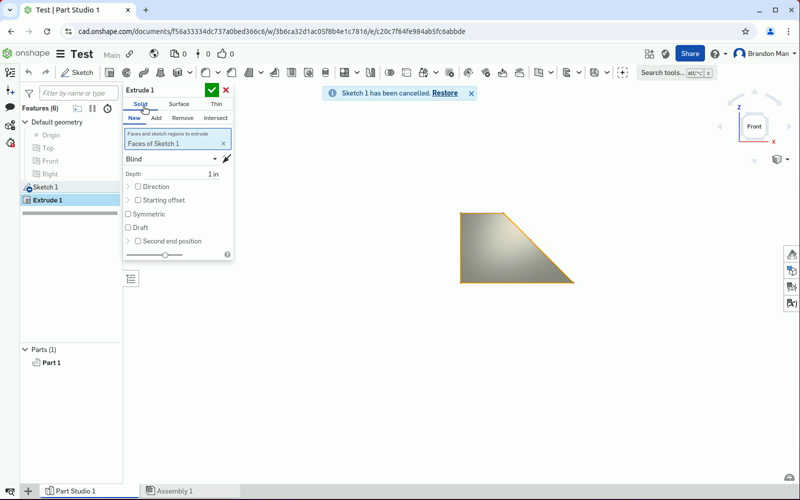
click(143, 106)
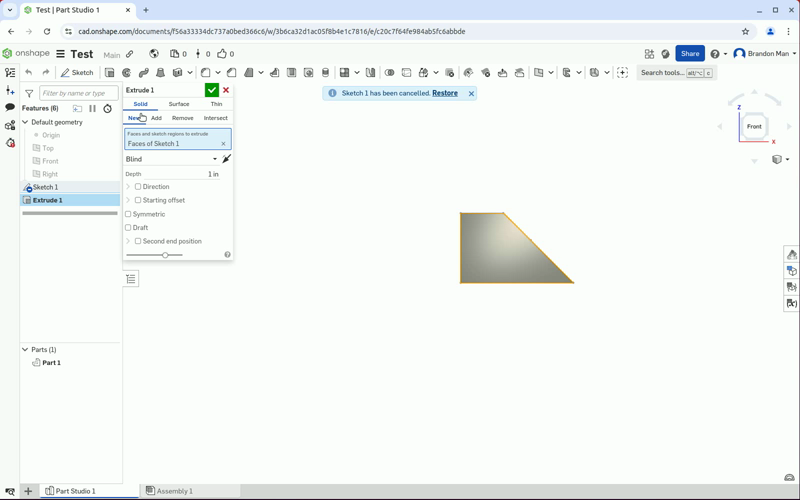
mouse_move(137, 120)
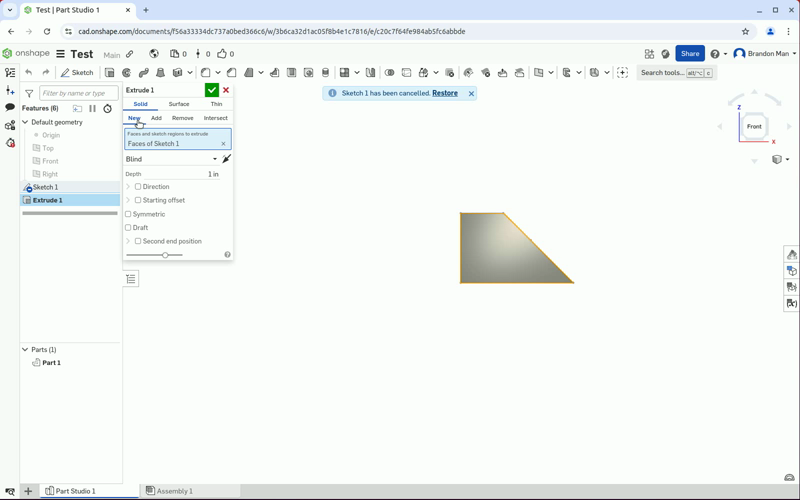
click(137, 120)
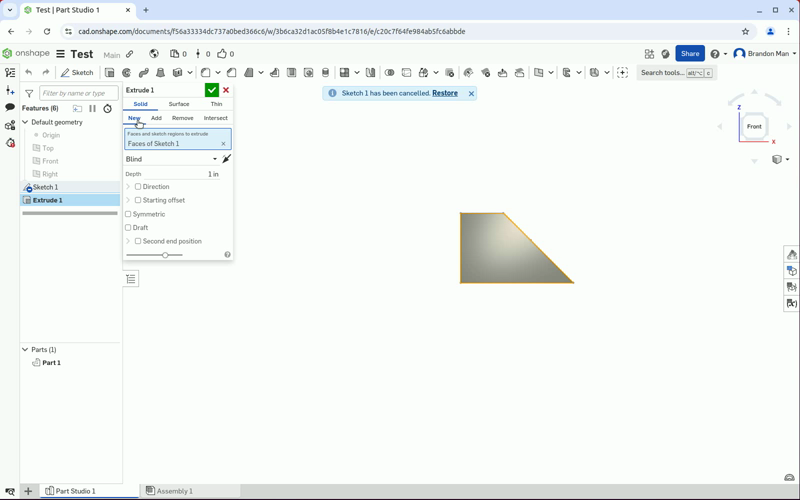
key(tab, 4)
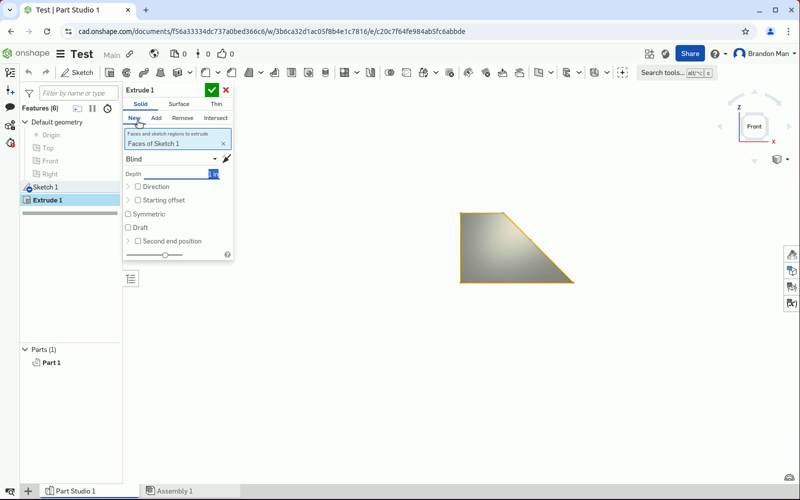
text(14.443)
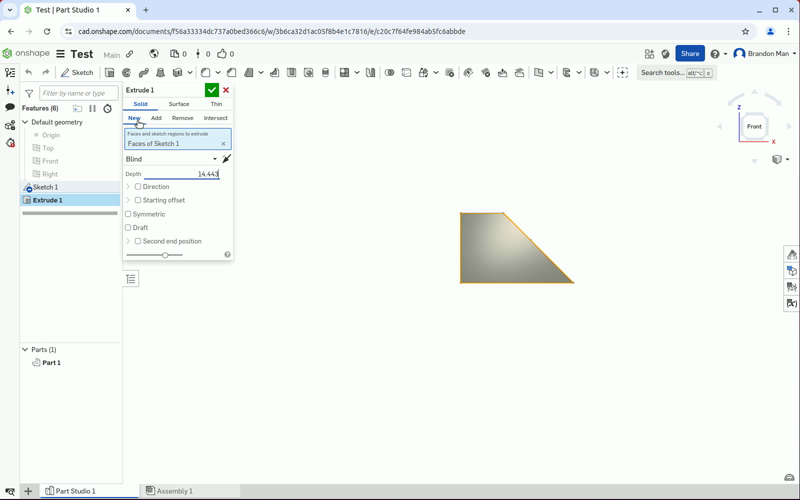
key(enter)
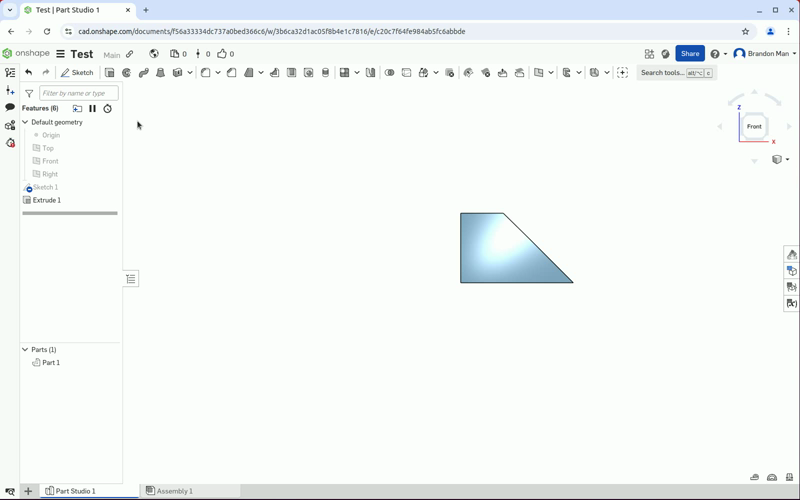
key(shift+h)
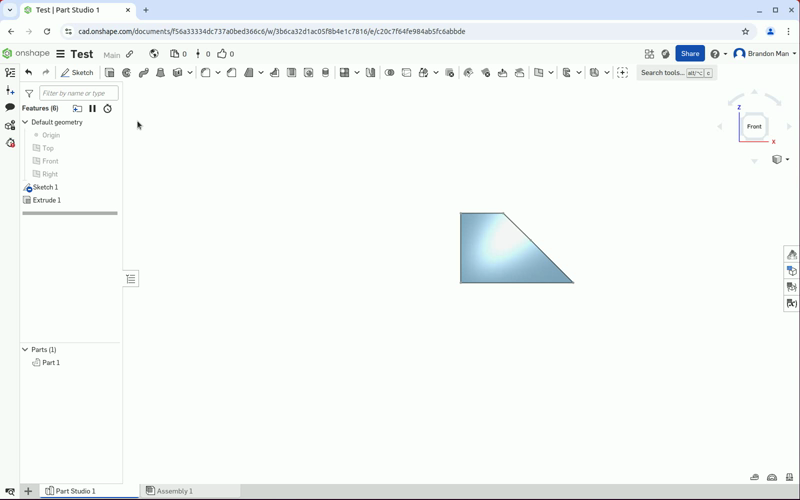
key(shift+h)
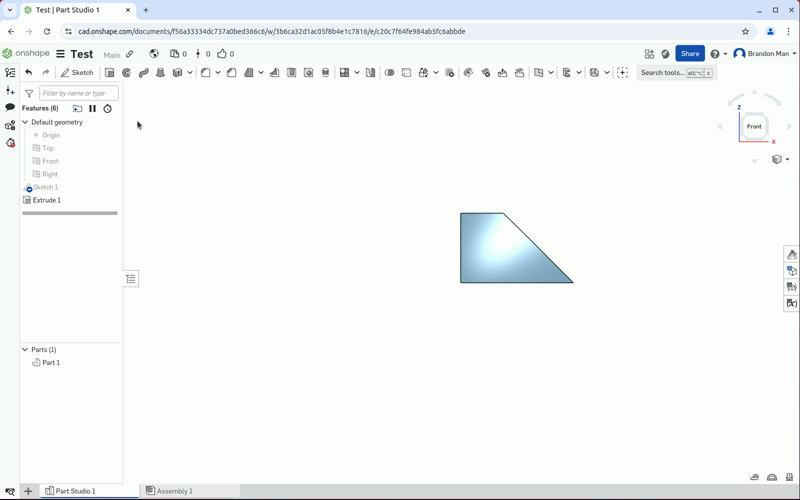
mouse_move(73, 189)
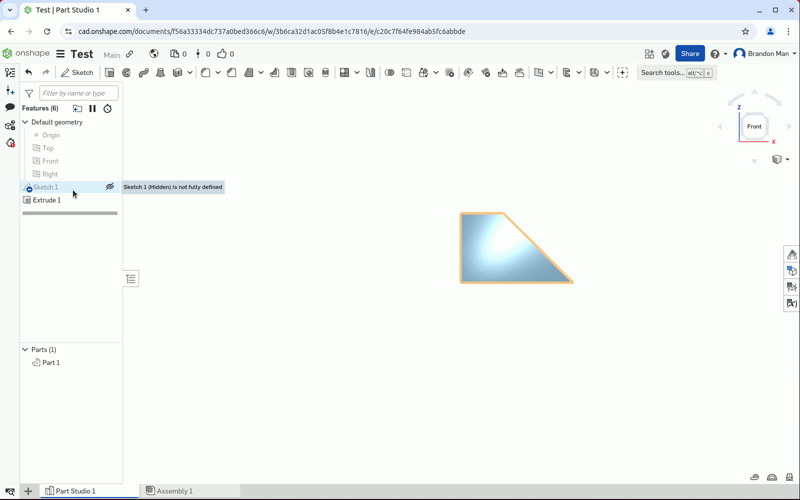
click(73, 189)
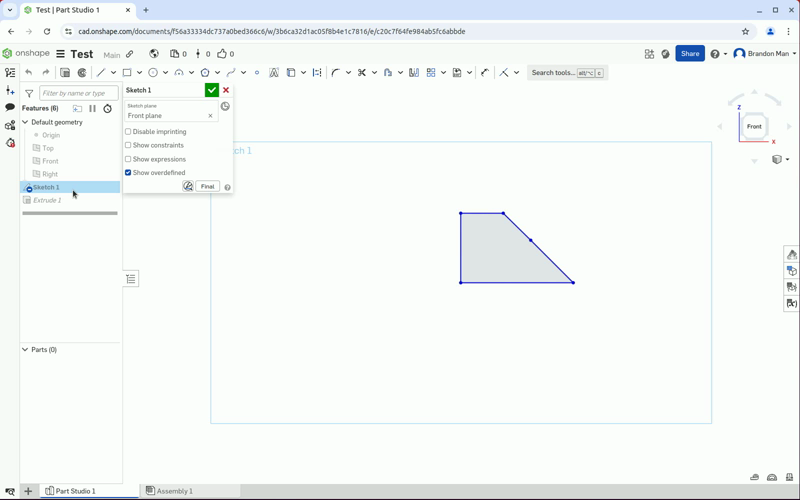
mouse_move(229, 92)
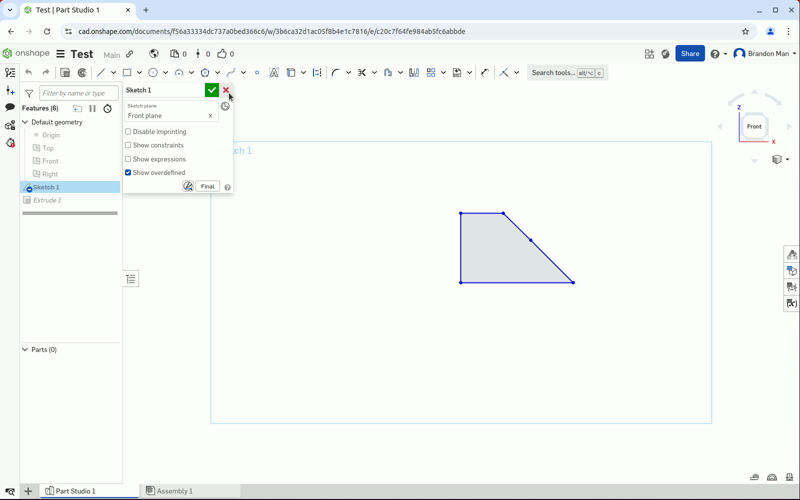
click(229, 92)
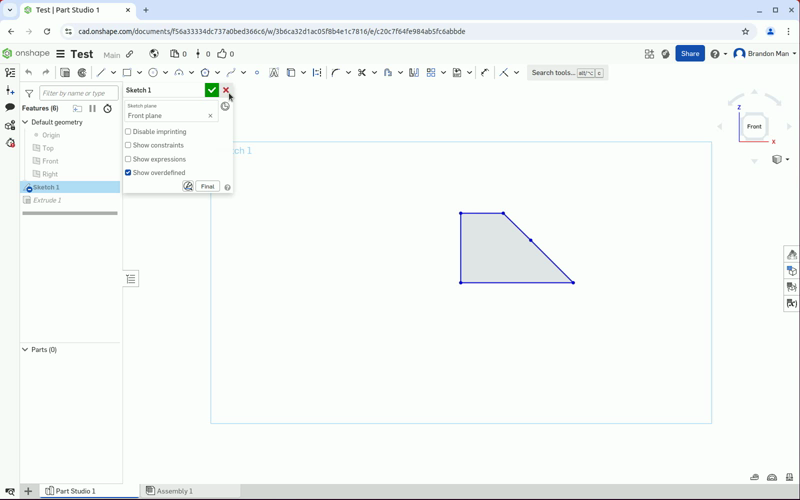
key(shift+s)
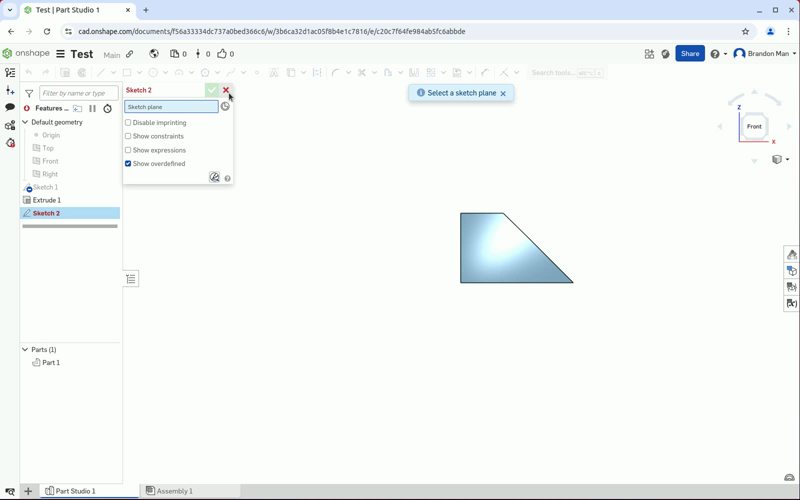
mouse_move(73, 163)
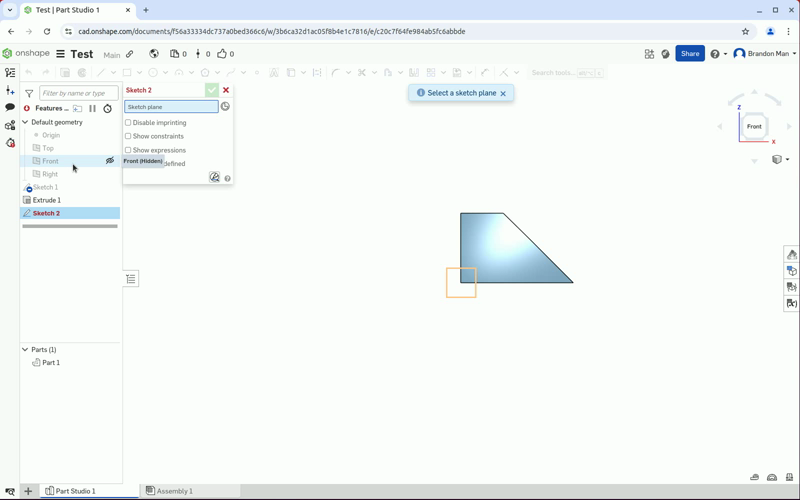
click(73, 163)
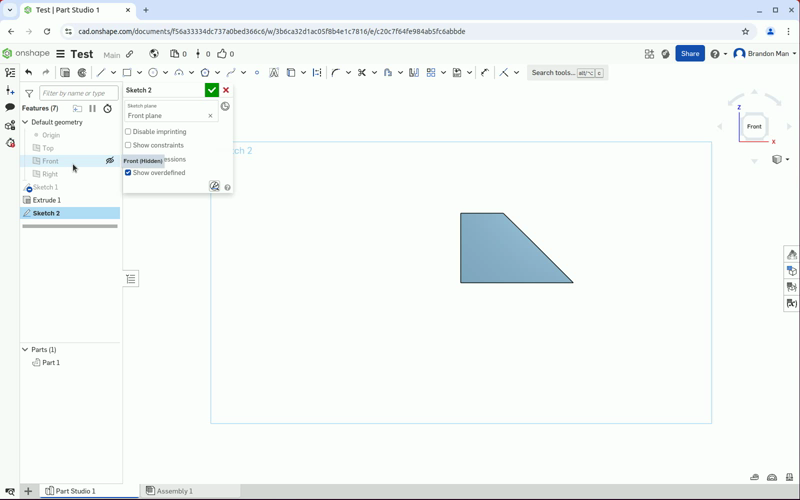
mouse_move(73, 352)
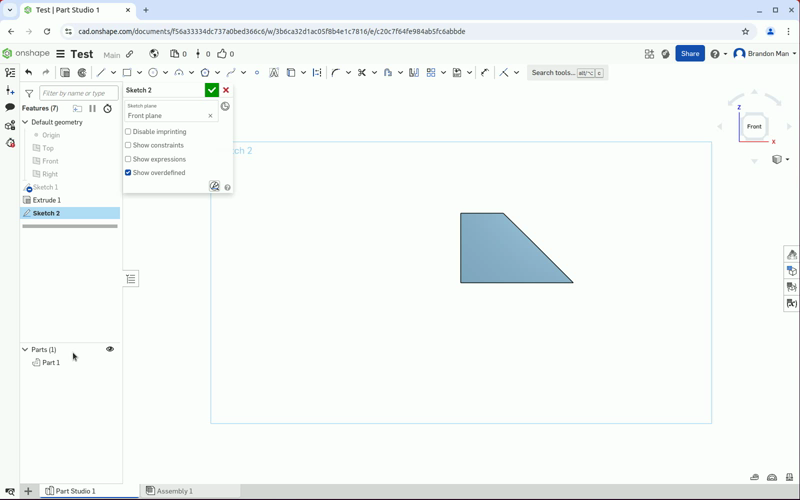
key(y)
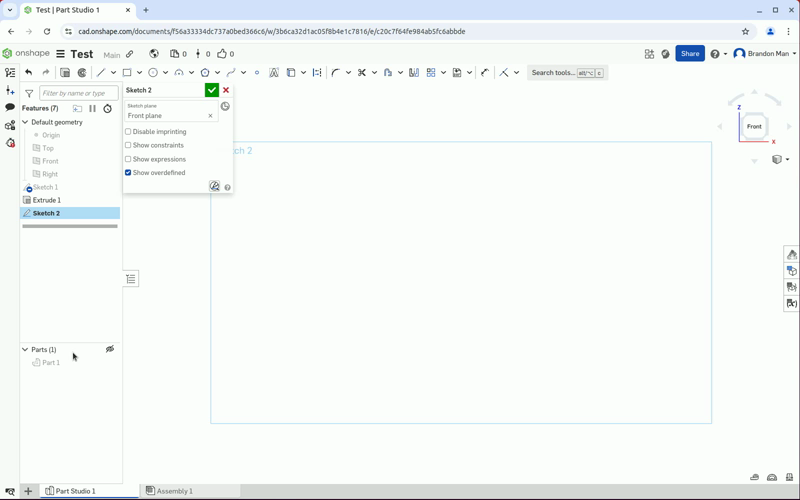
key(l)
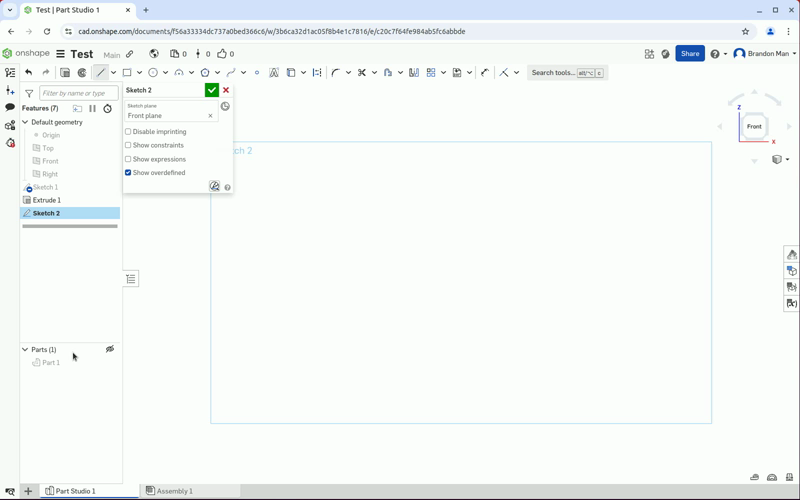
key_down(shift)
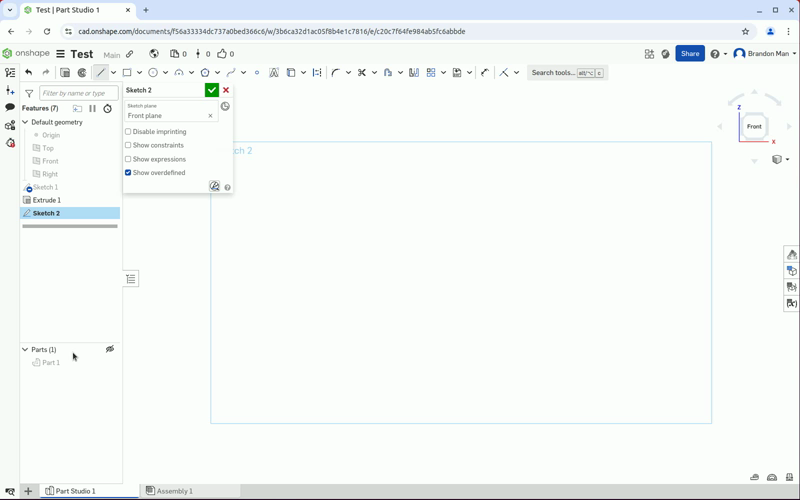
mouse_move(531, 240)
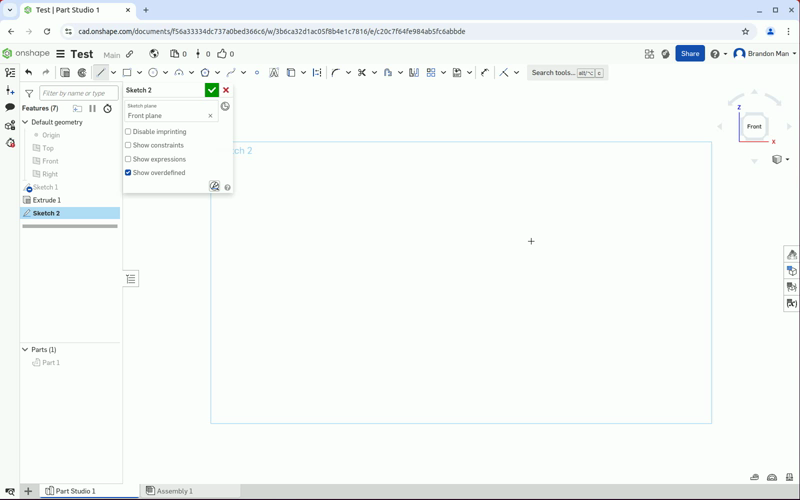
click(531, 240)
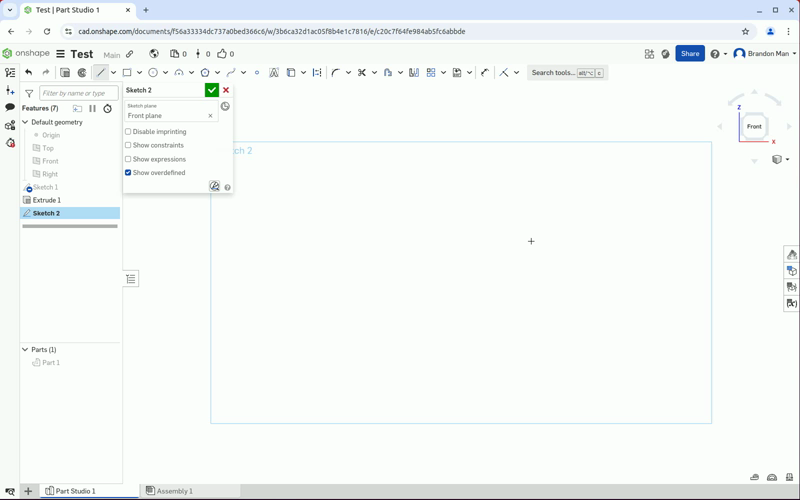
key_up(shift)
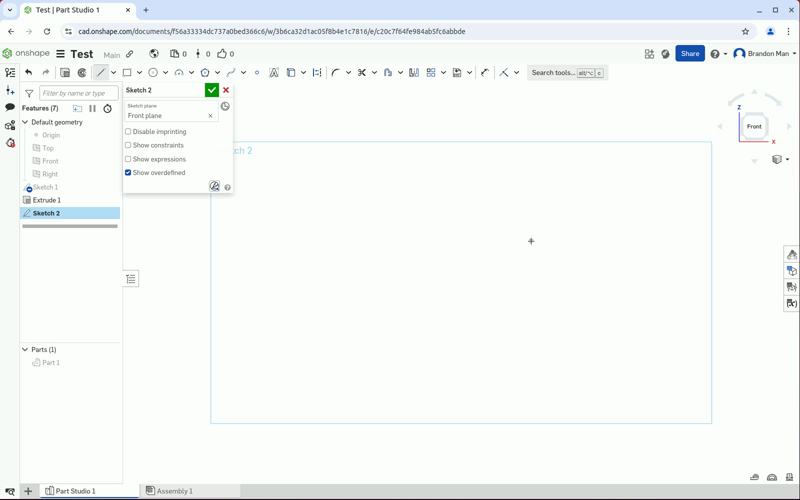
key_down(shift)
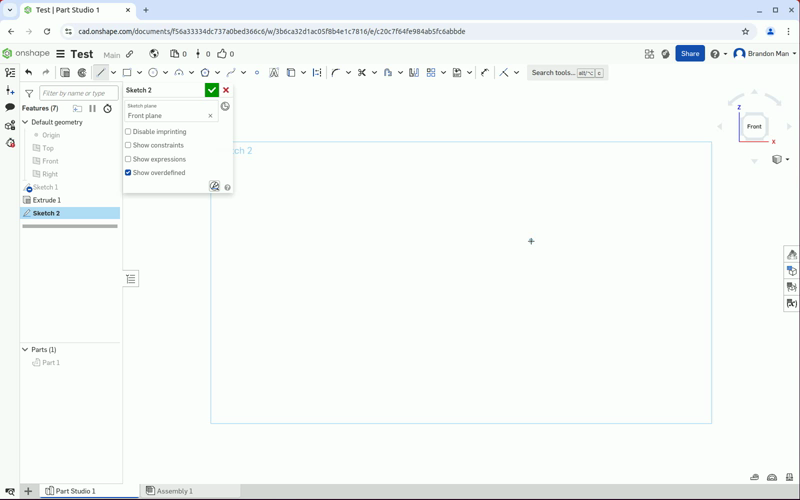
mouse_move(574, 283)
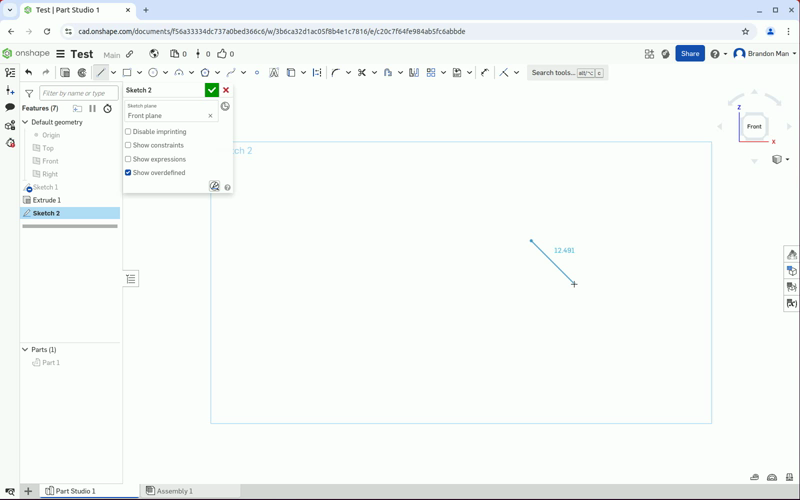
click(574, 283)
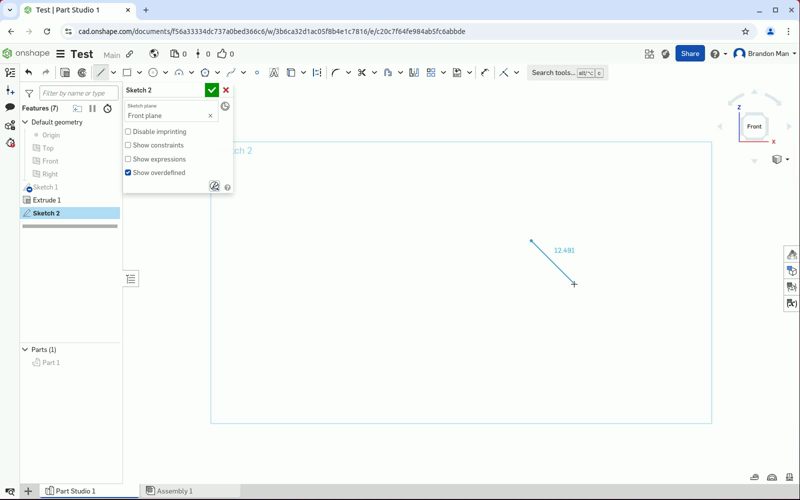
key_up(shift)
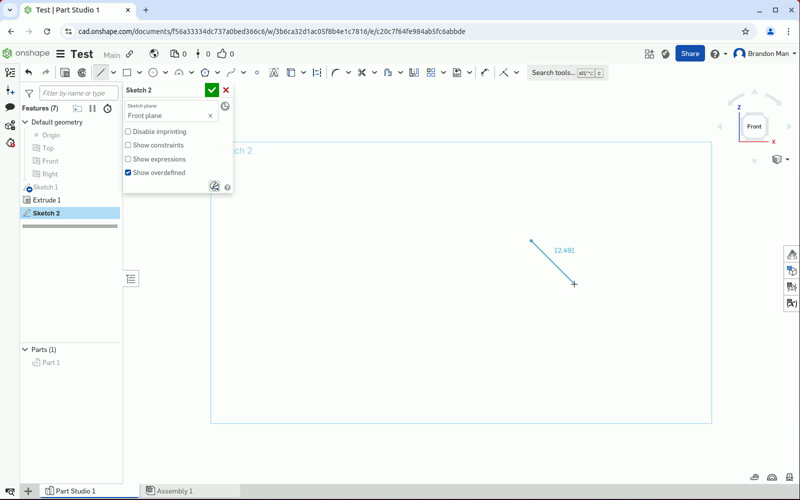
key_down(shift)
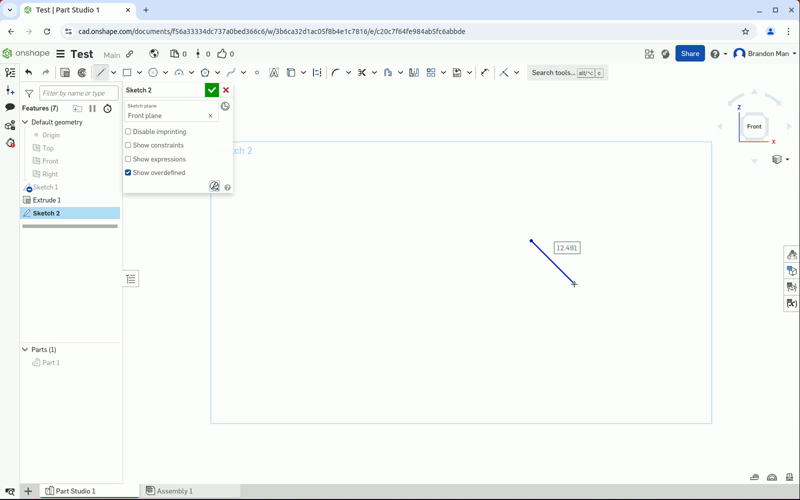
mouse_move(589, 283)
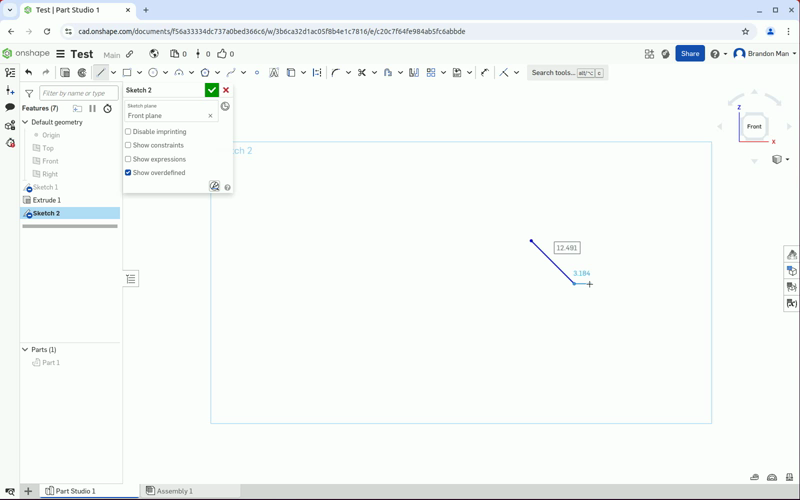
mouse_move(574, 240)
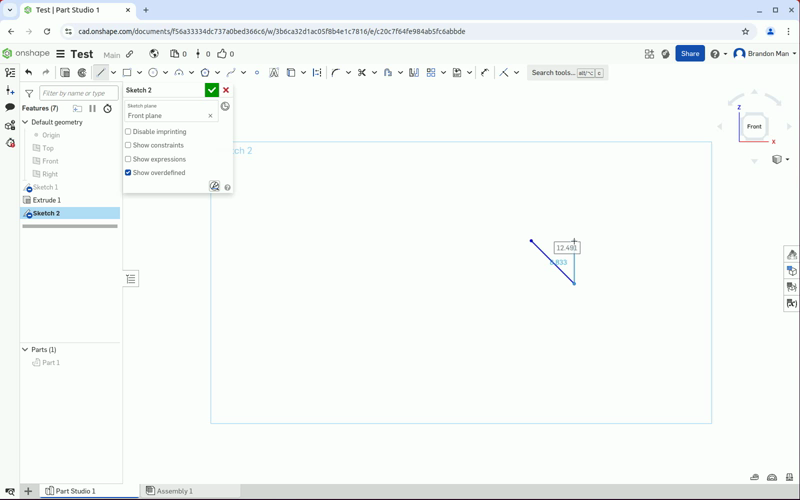
click(574, 240)
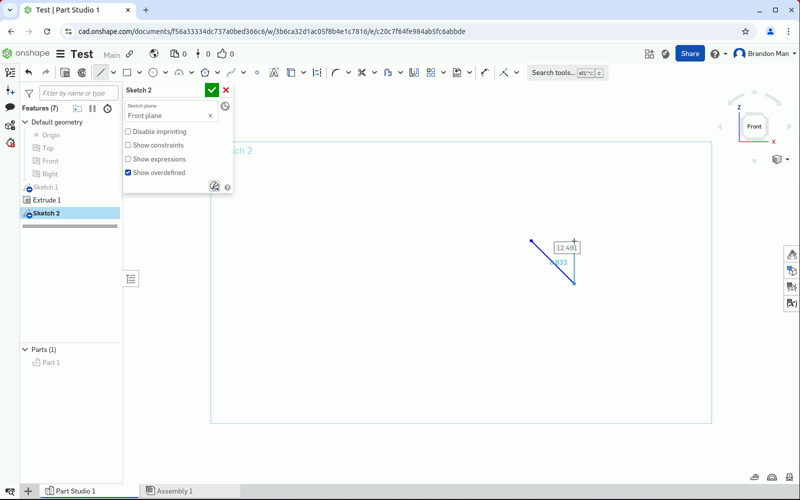
key_up(shift)
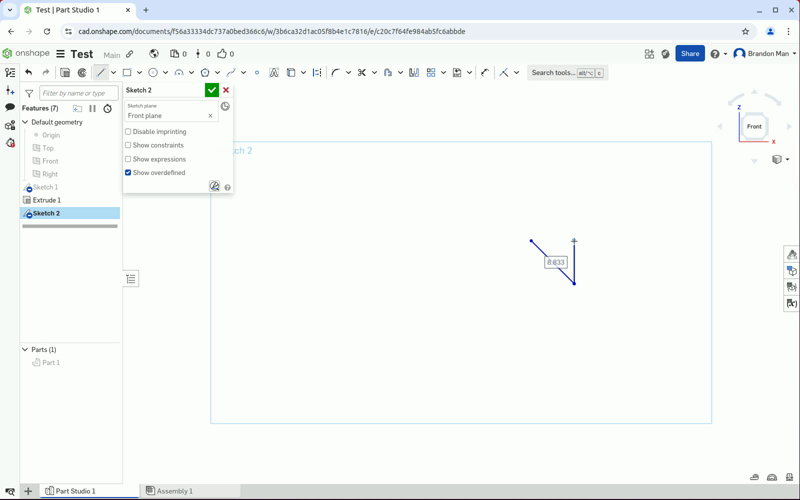
mouse_move(589, 240)
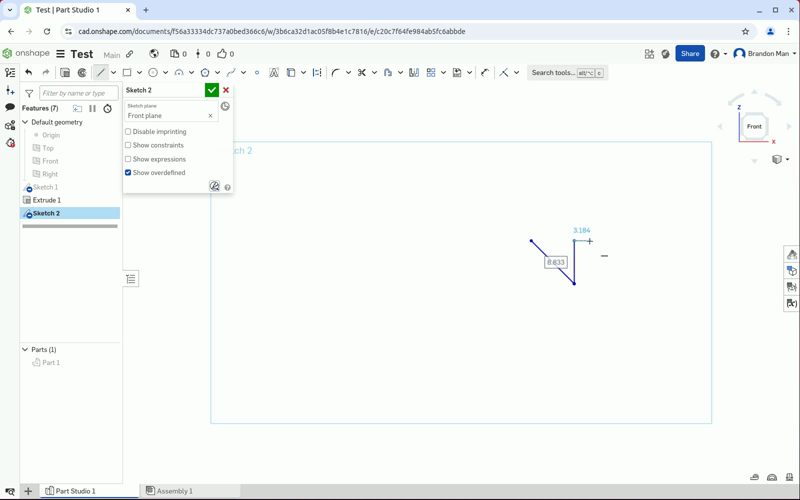
key_down(shift)
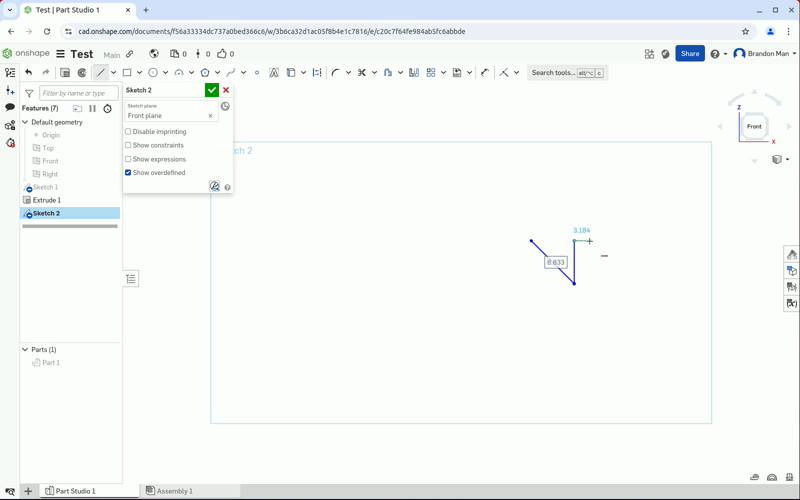
mouse_move(531, 240)
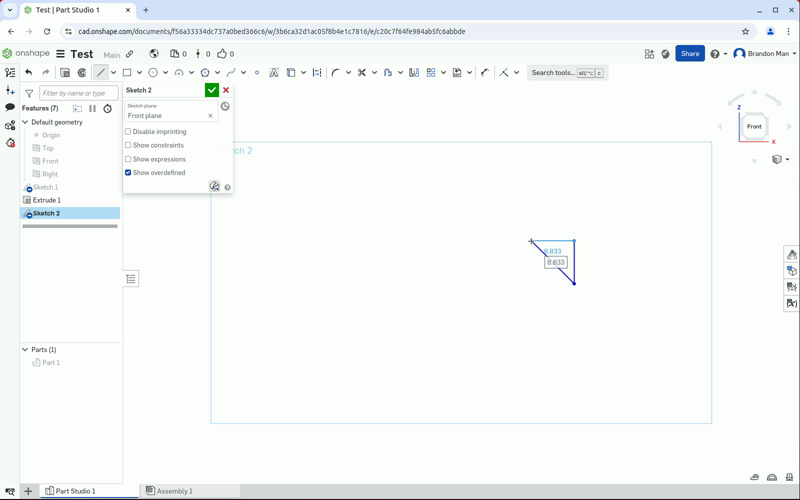
key_up(shift)
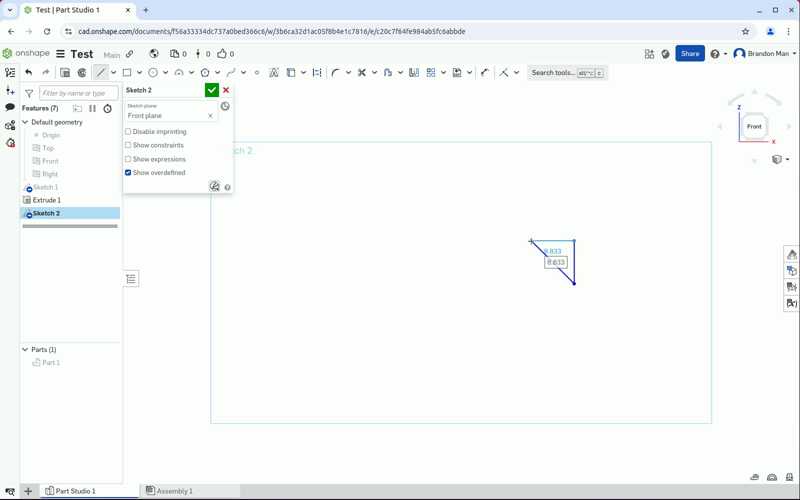
click(531, 240)
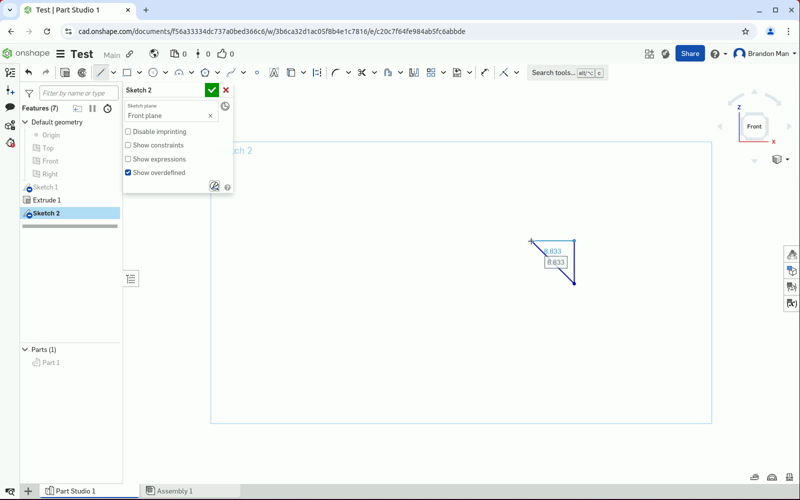
key(esc)
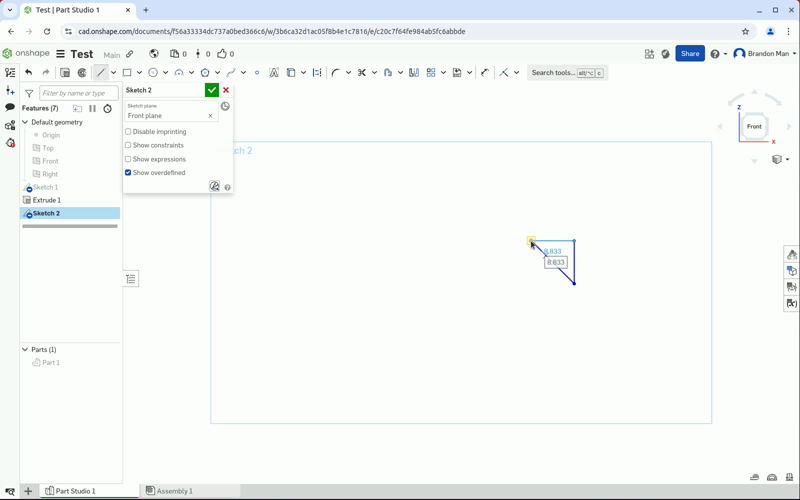
mouse_move(565, 247)
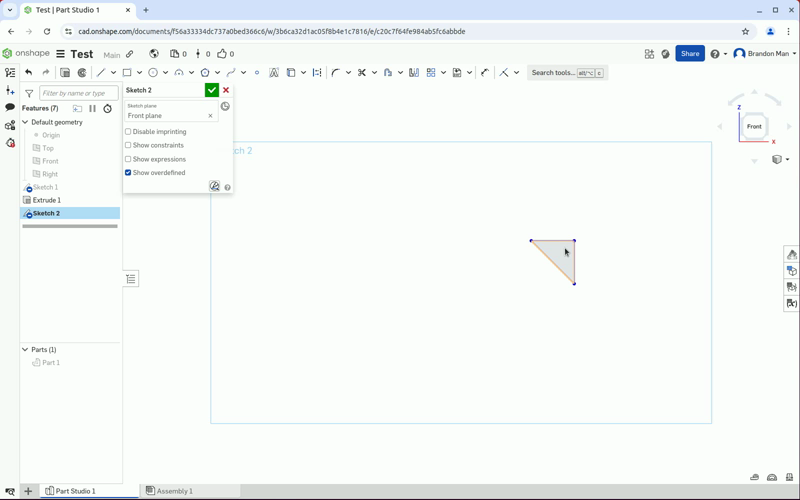
scroll(6)
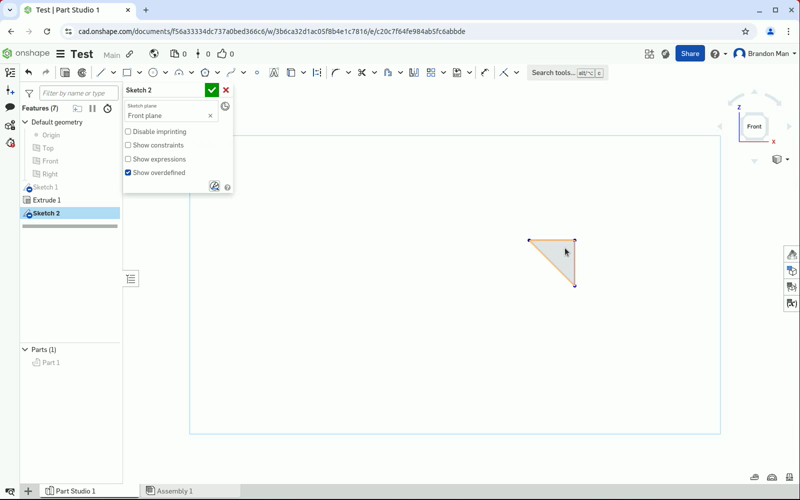
scroll(6)
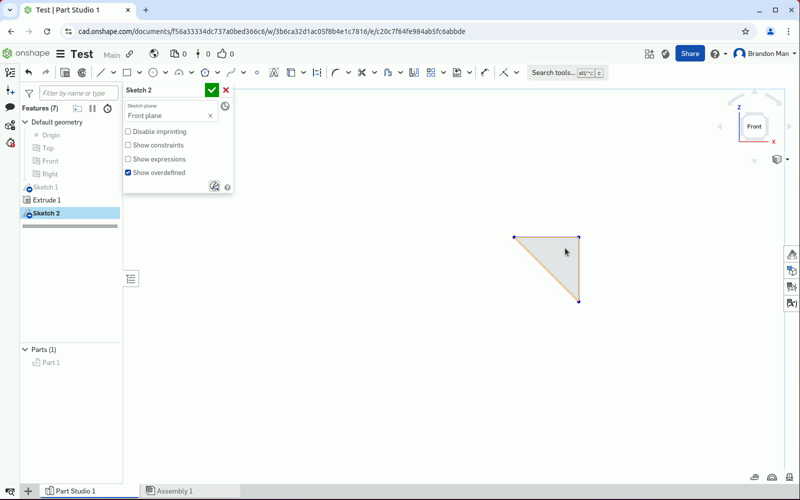
scroll(6)
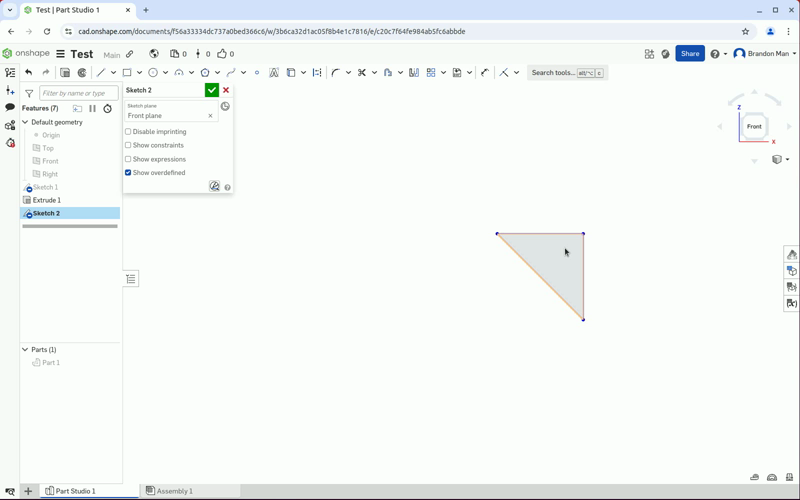
scroll(6)
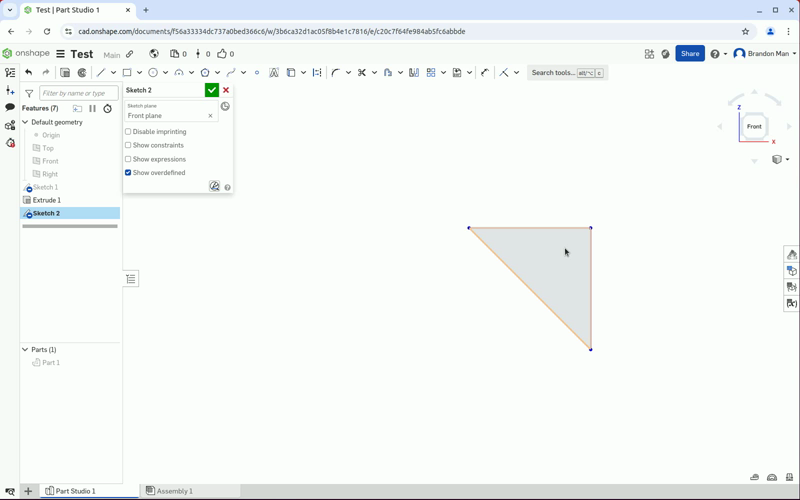
scroll(6)
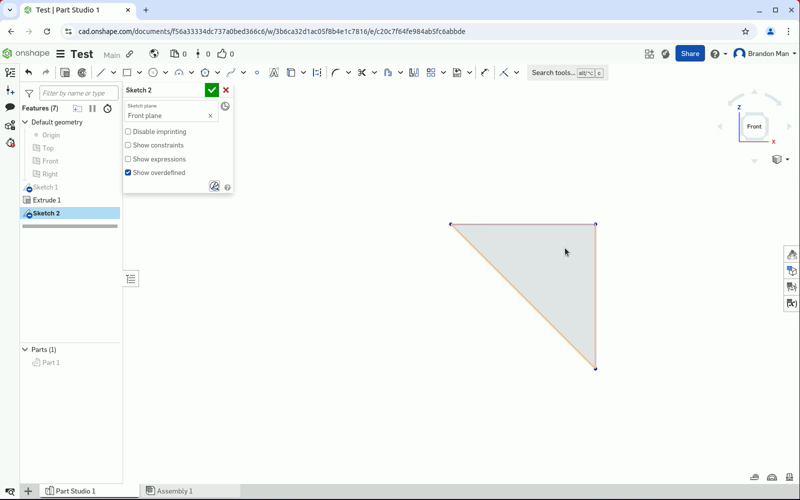
scroll(6)
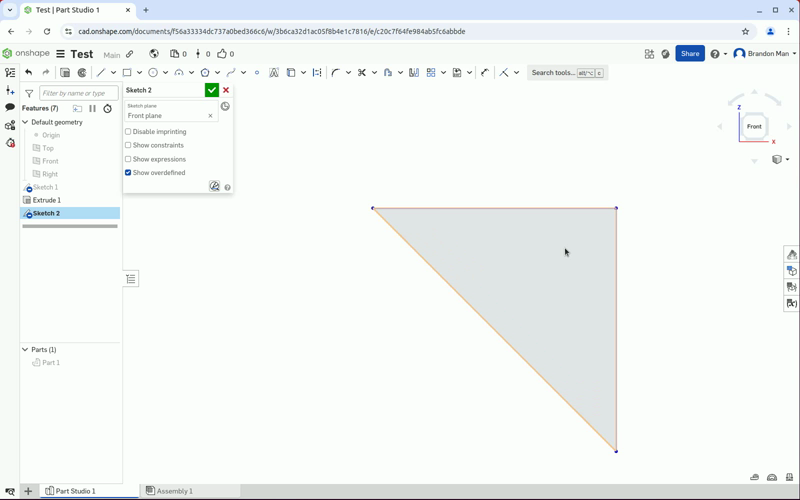
scroll(6)
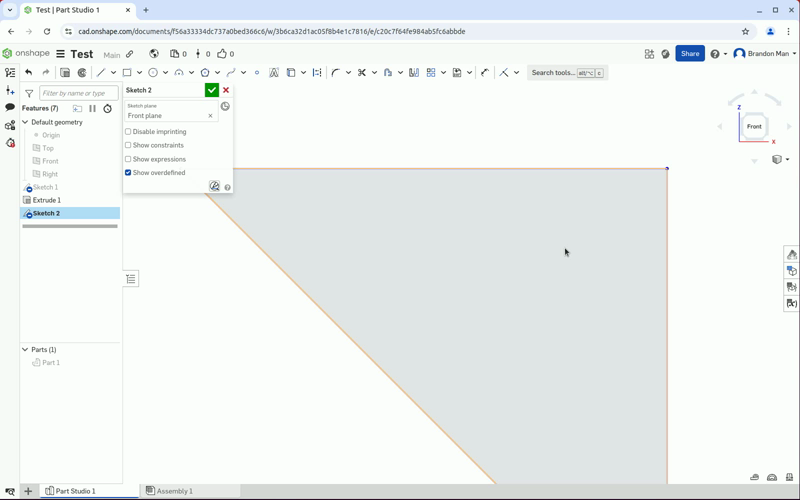
click(565, 247)
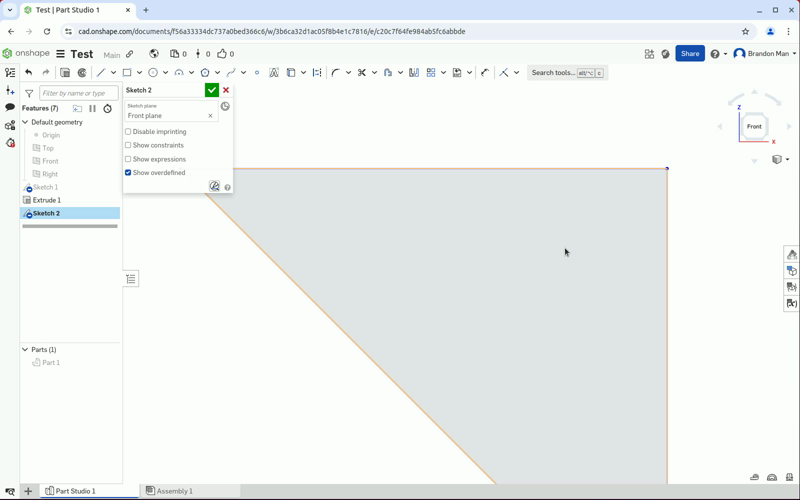
scroll(-6)
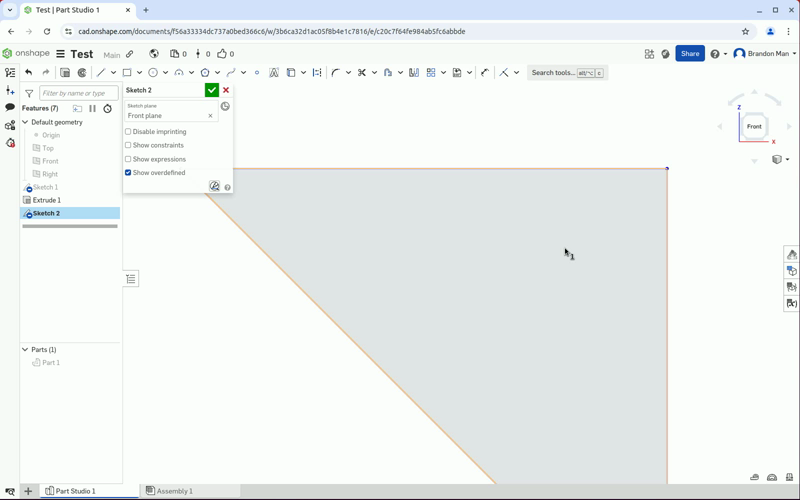
scroll(-6)
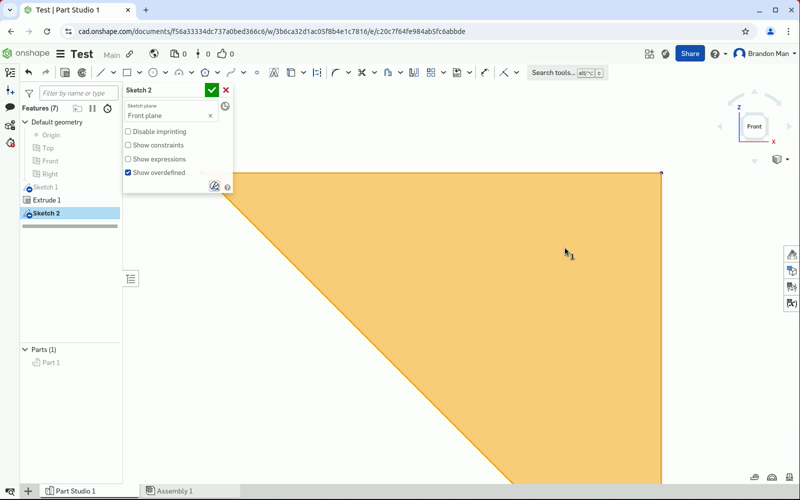
scroll(-6)
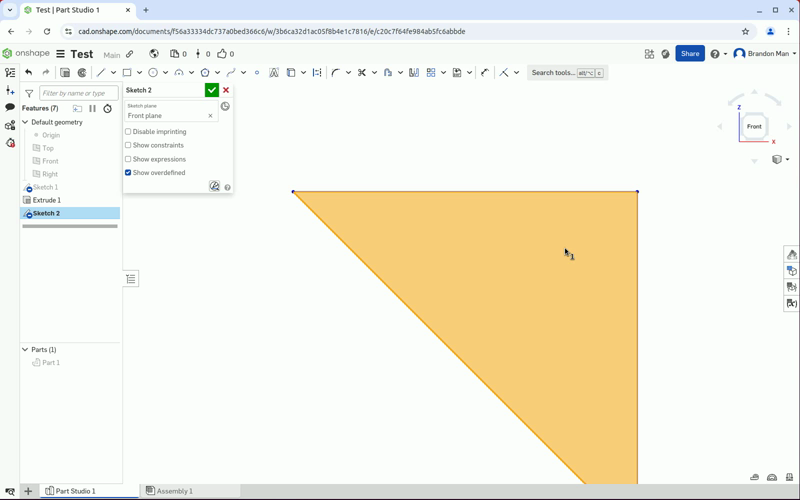
scroll(-6)
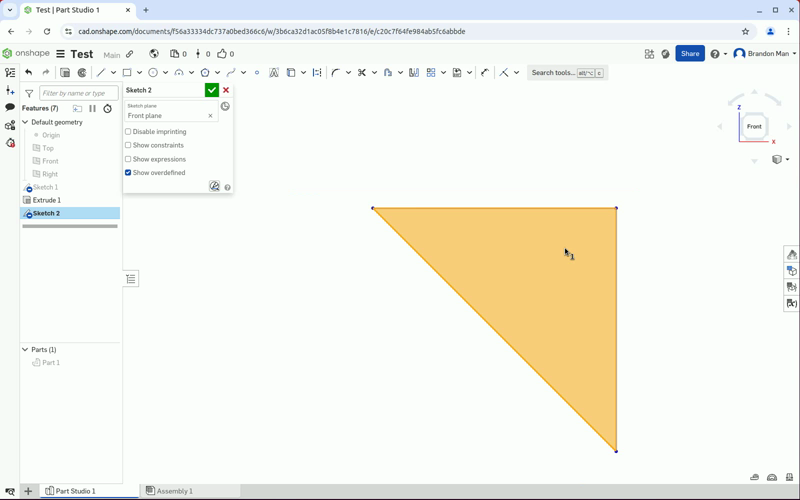
scroll(-6)
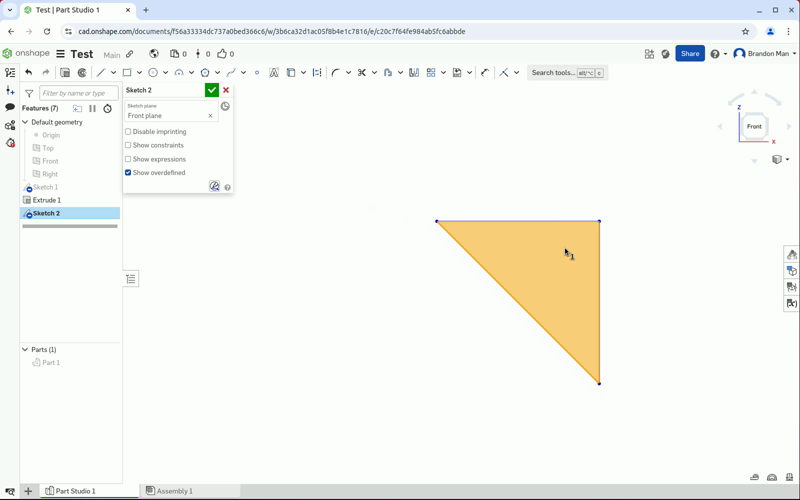
scroll(-6)
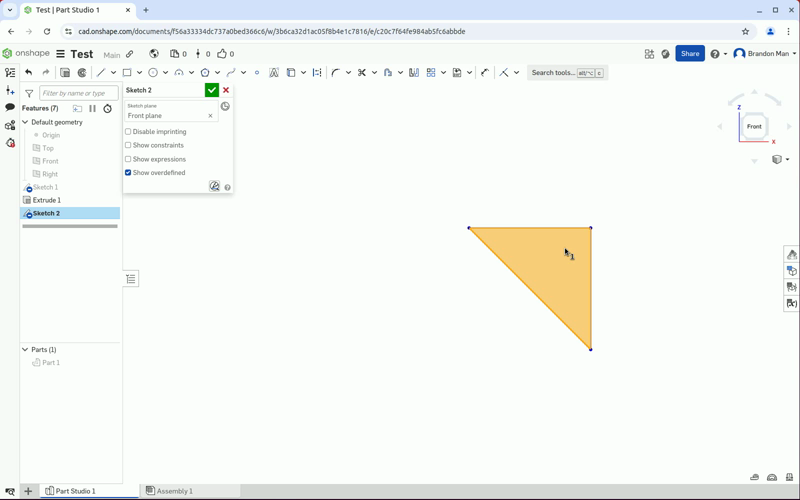
scroll(-6)
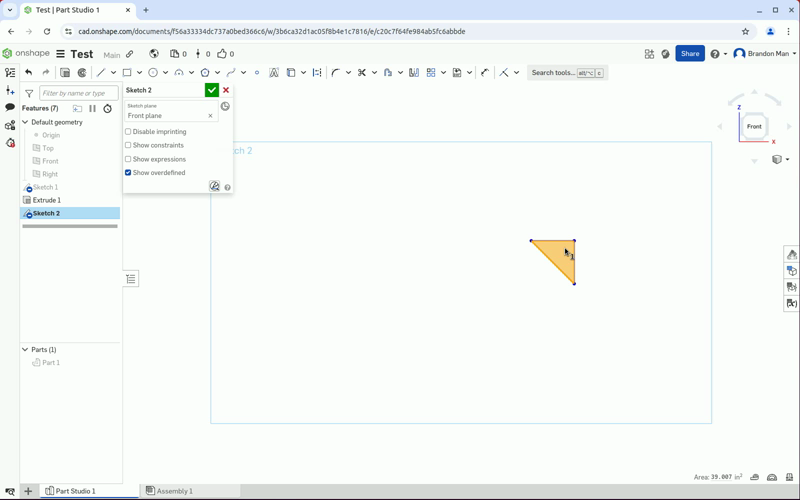
mouse_move(73, 352)
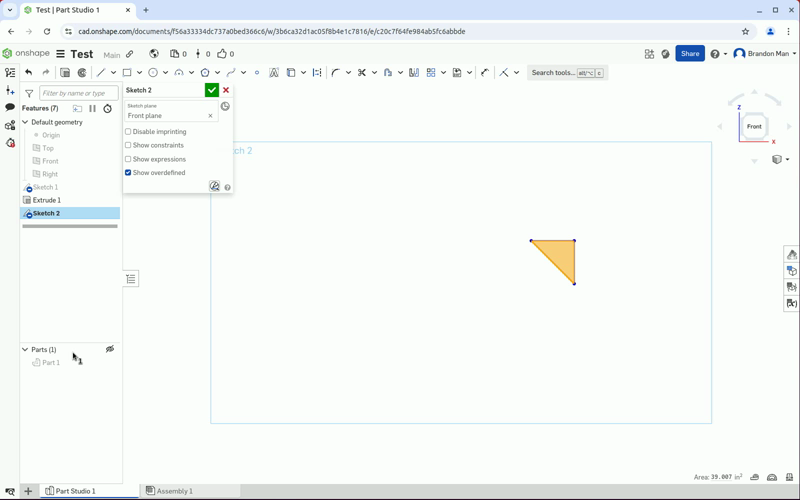
key(shift+y)
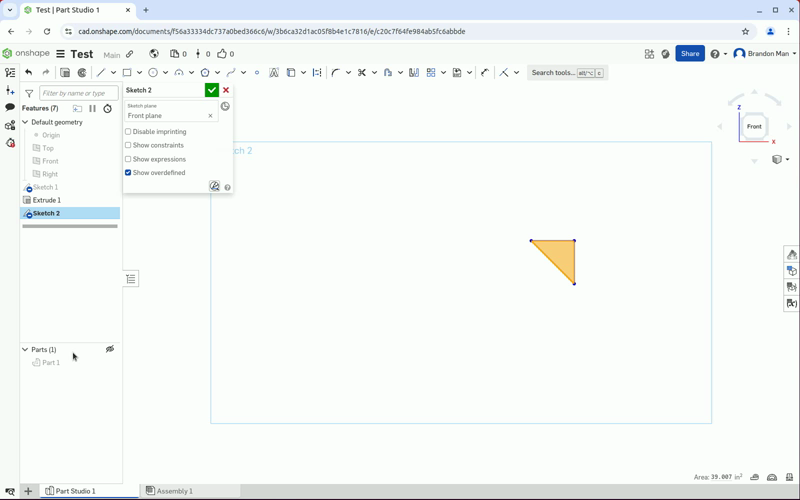
key(shift+e)
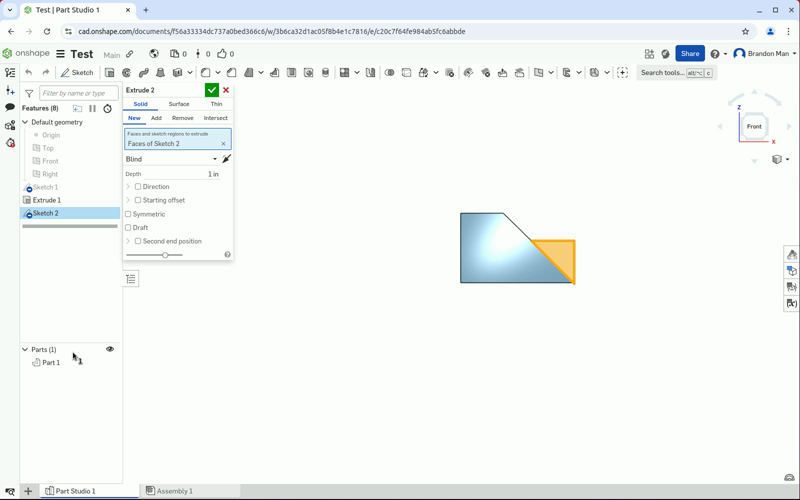
mouse_move(143, 106)
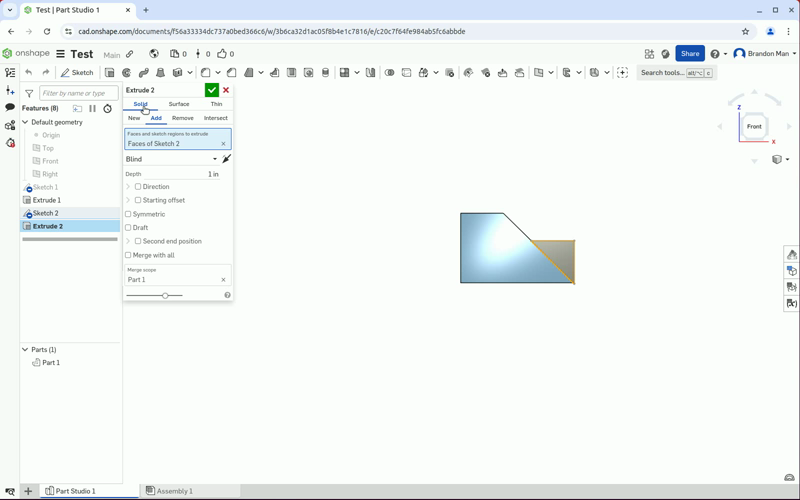
click(143, 106)
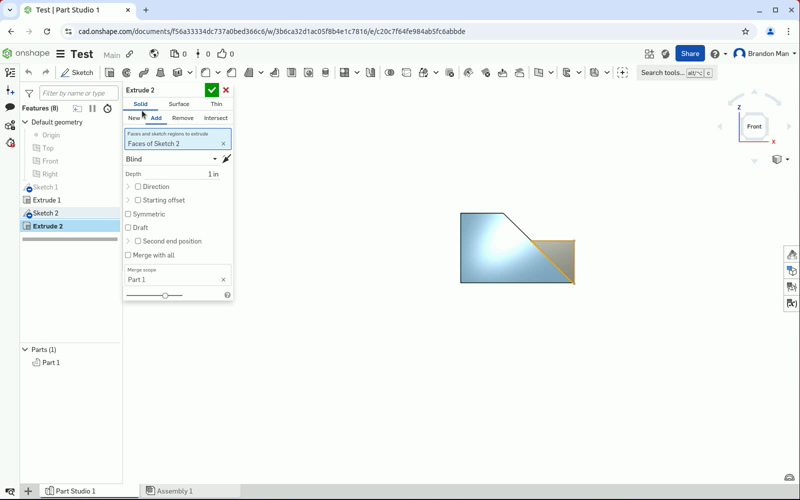
mouse_move(137, 120)
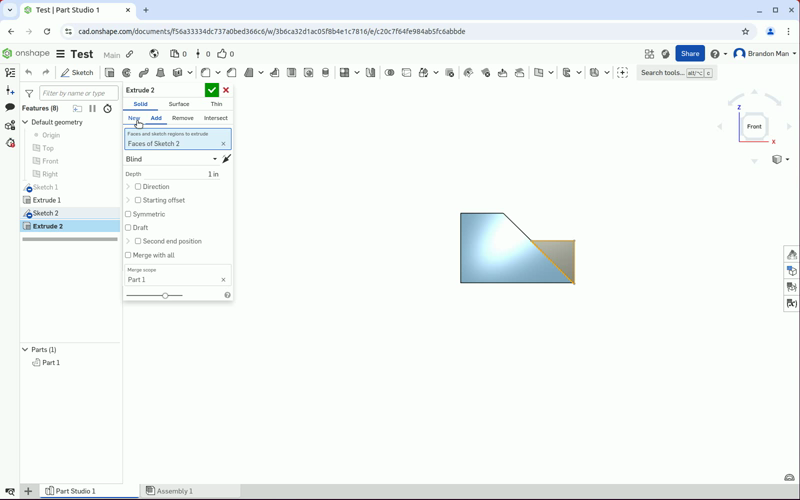
click(137, 120)
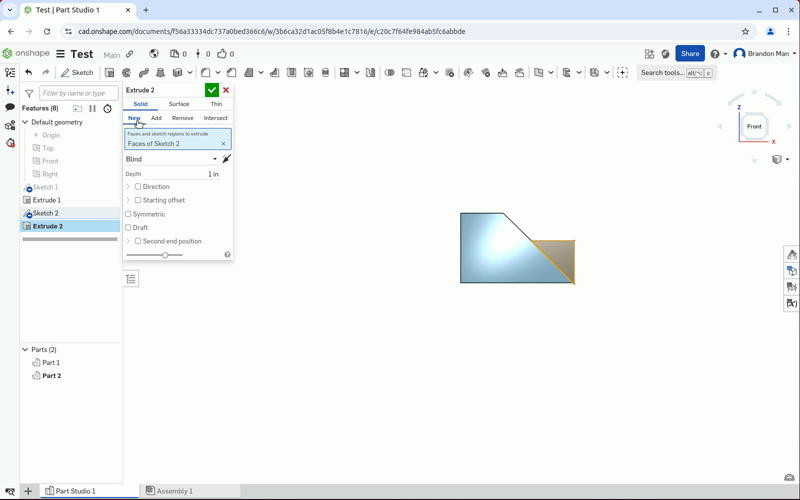
key(tab, 4)
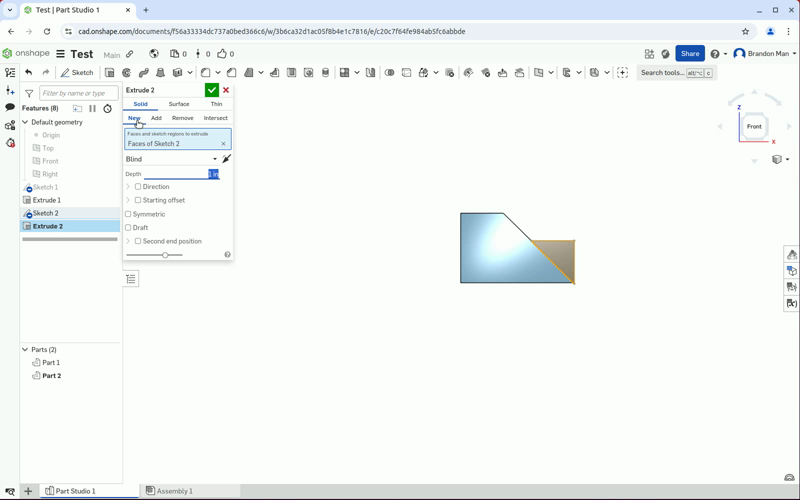
text(8.666)
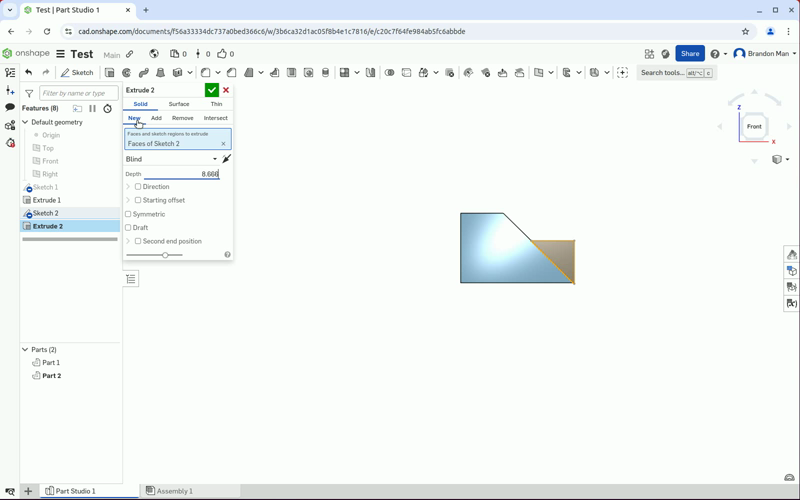
key(enter)
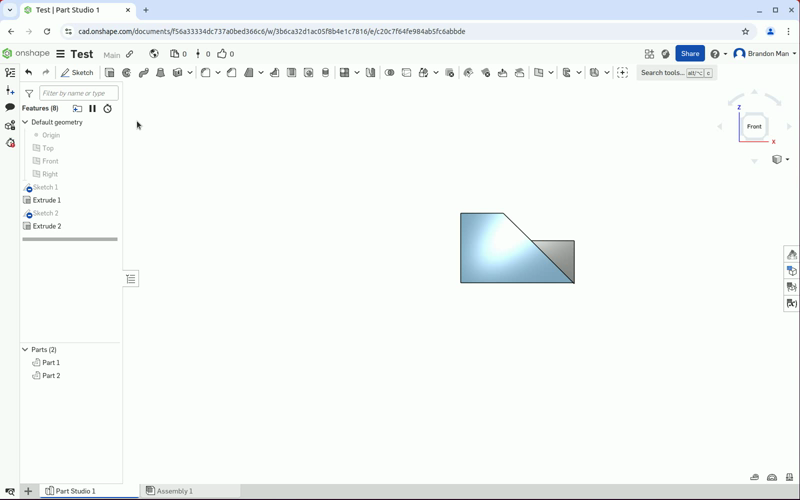
key(shift+h)
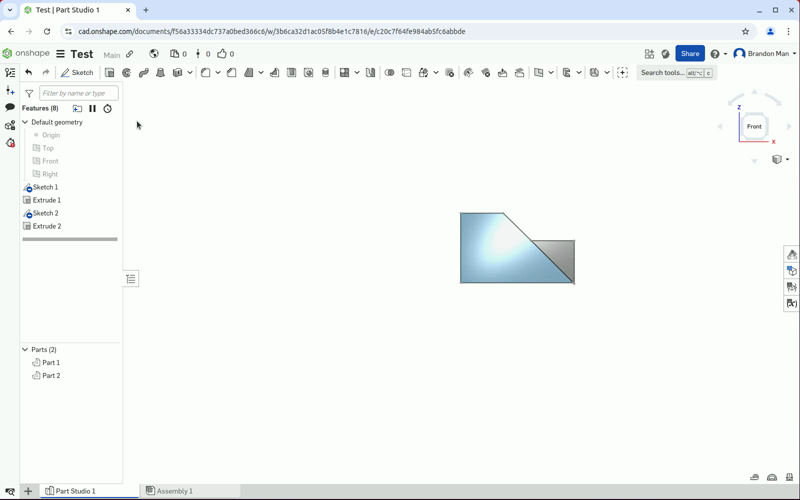
key(shift+h)
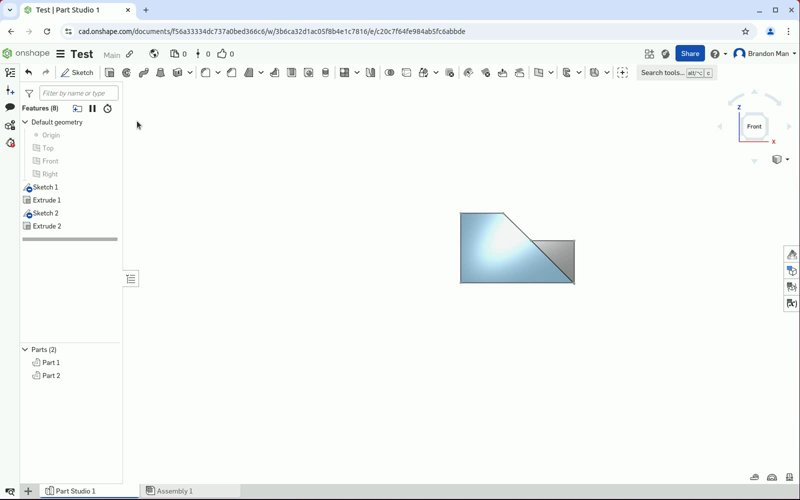
key(shift+7)
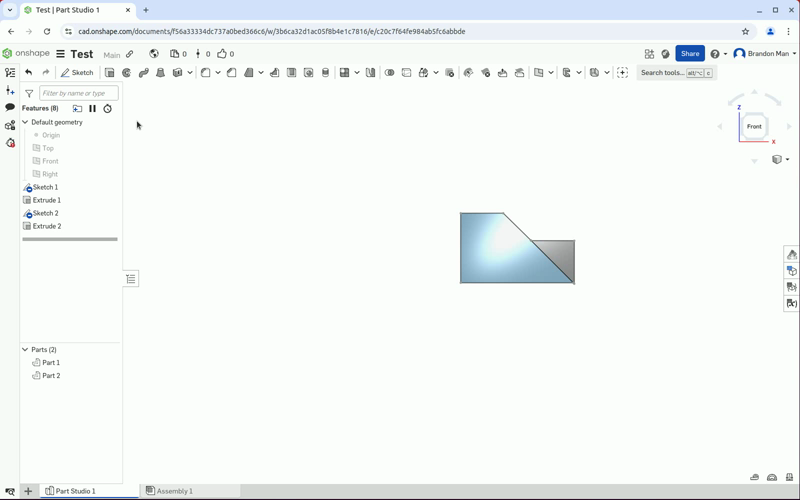
key(left, 2)
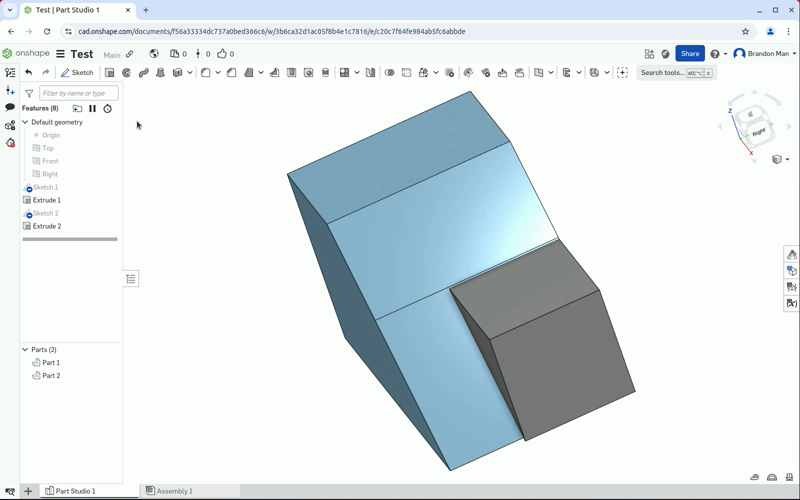
key(down, 2)
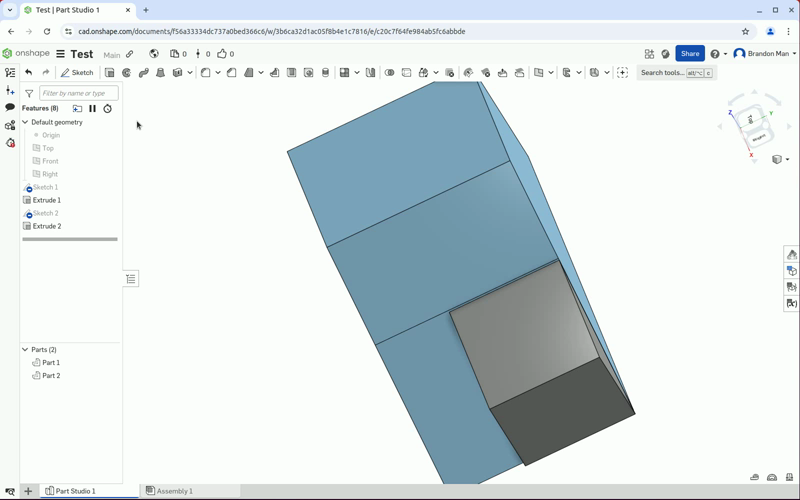
key(up, 2)
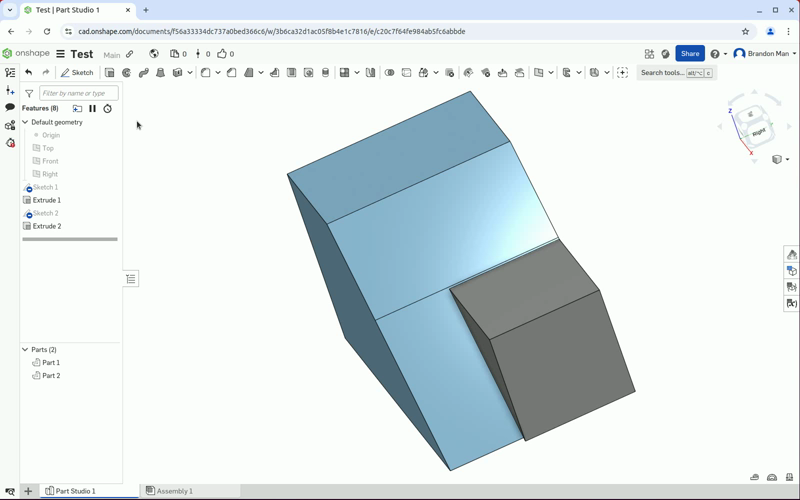
key(right, 2)
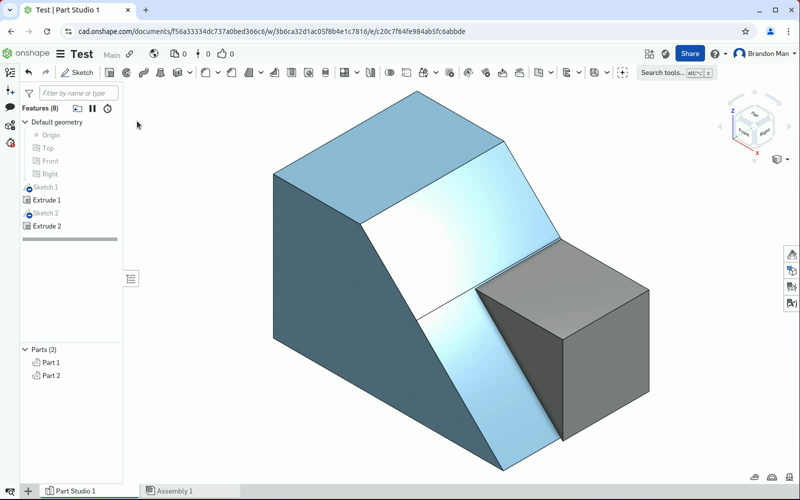
mouse_move(73, 189)
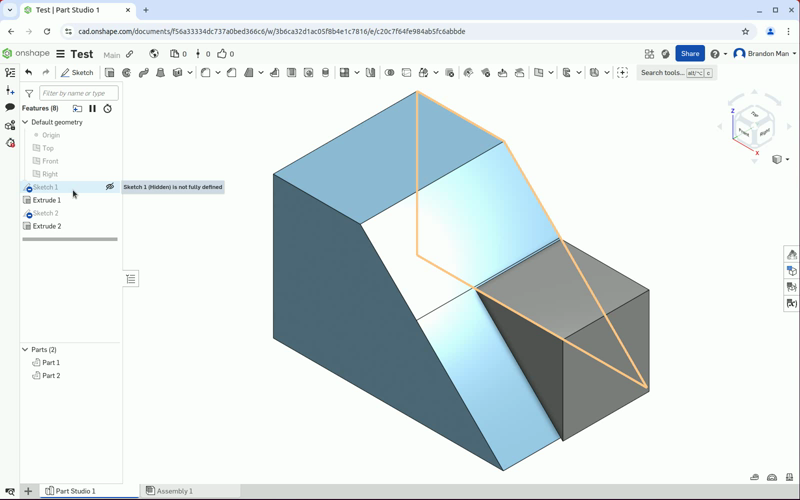
click(73, 189)